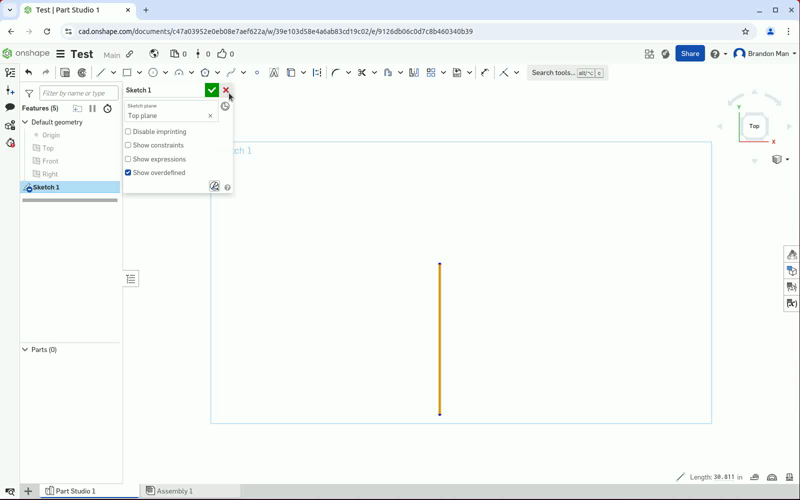
key(shift+h)
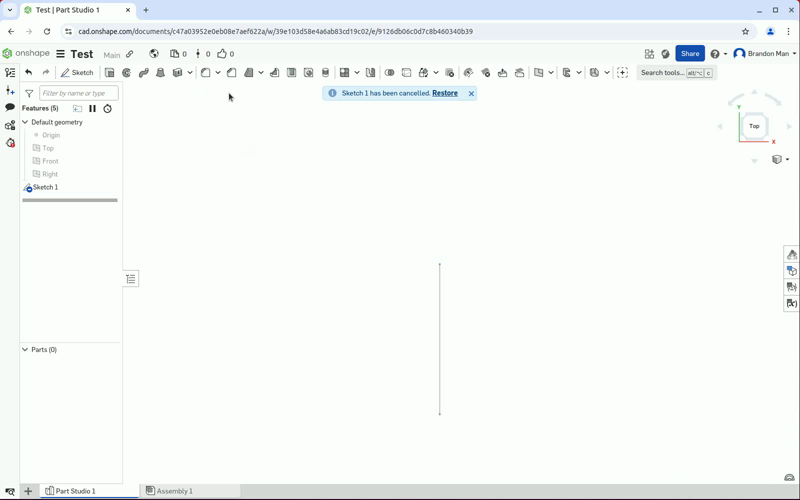
key(shift+s)
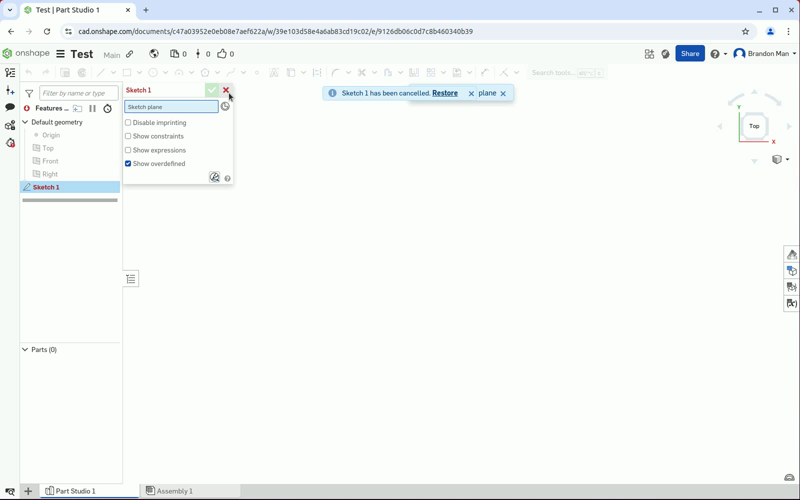
mouse_move(73, 150)
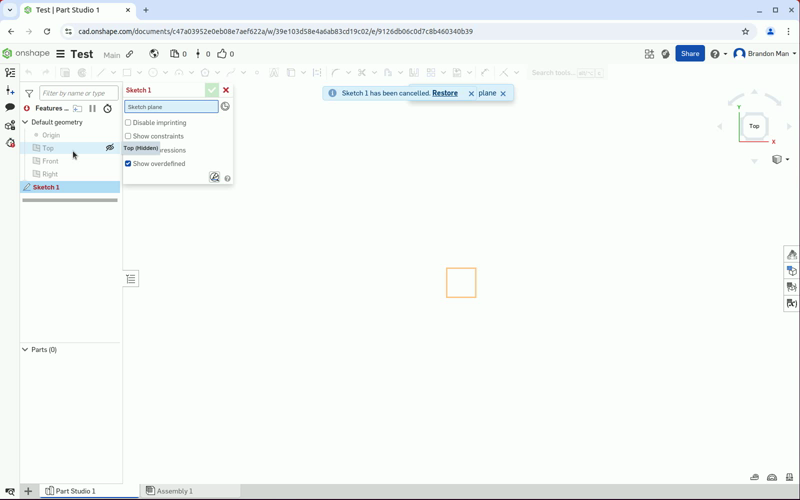
click(73, 150)
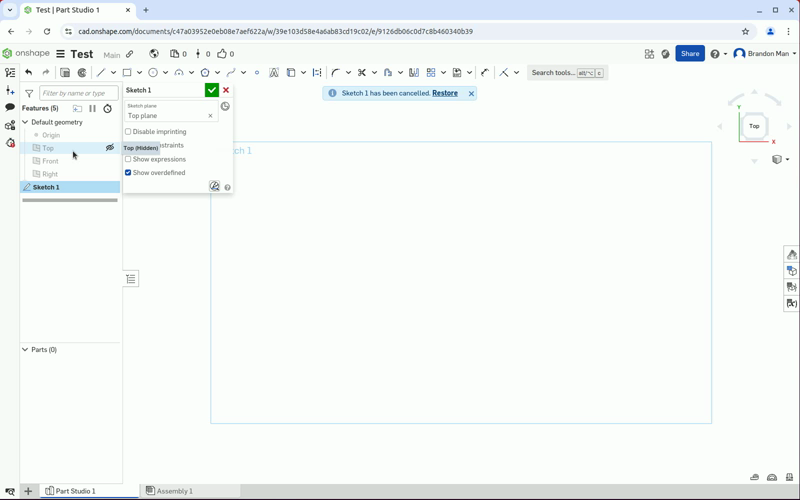
mouse_move(73, 352)
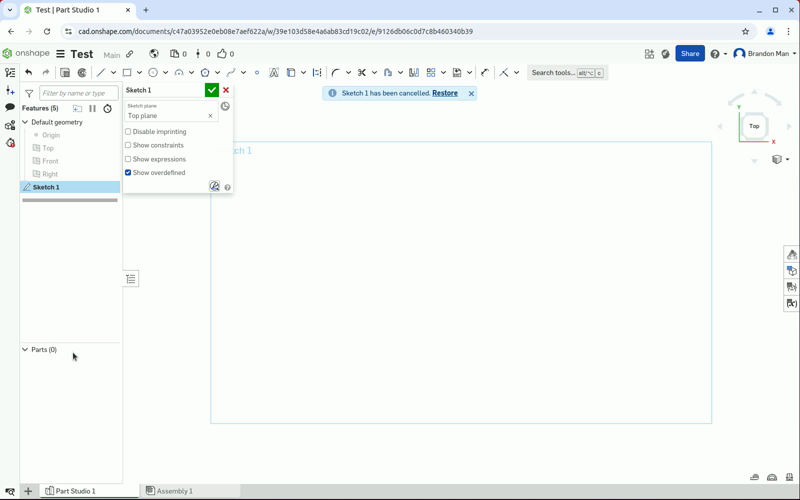
key(y)
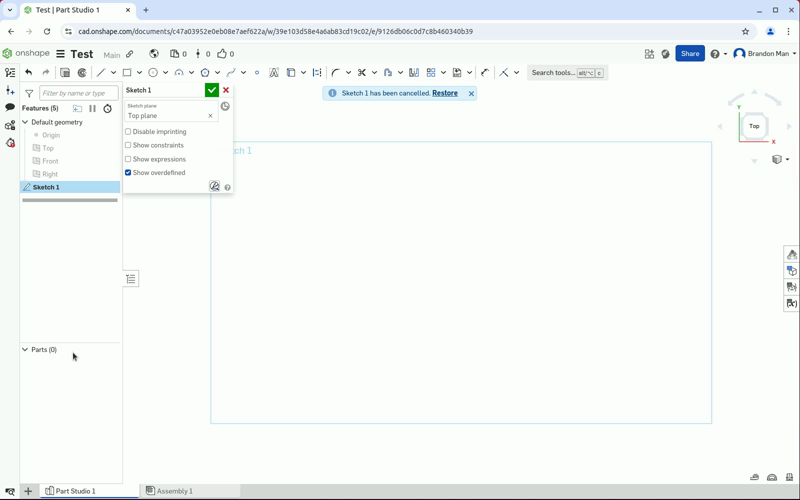
key(c)
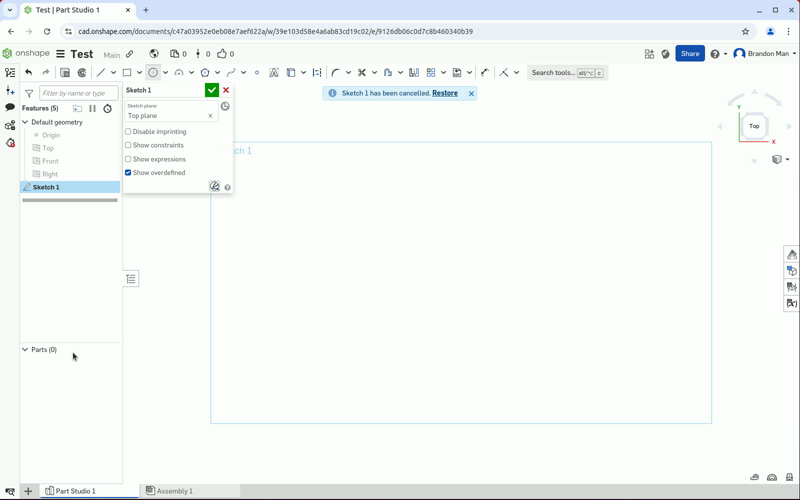
key_down(shift)
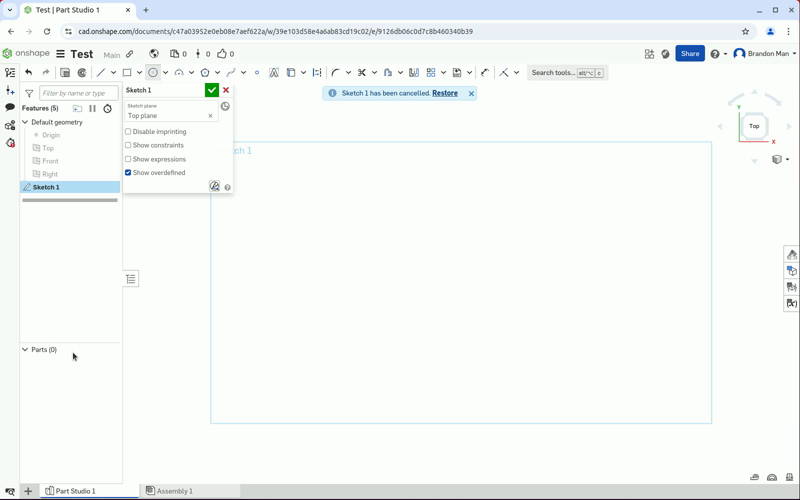
mouse_move(461, 282)
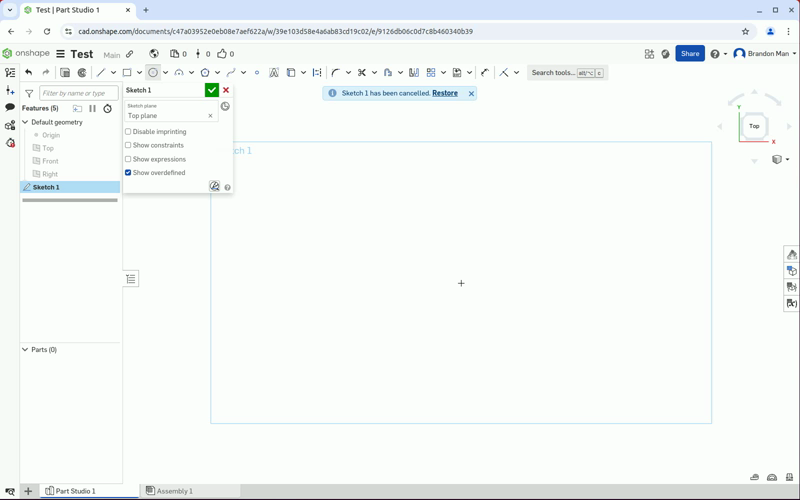
click(461, 282)
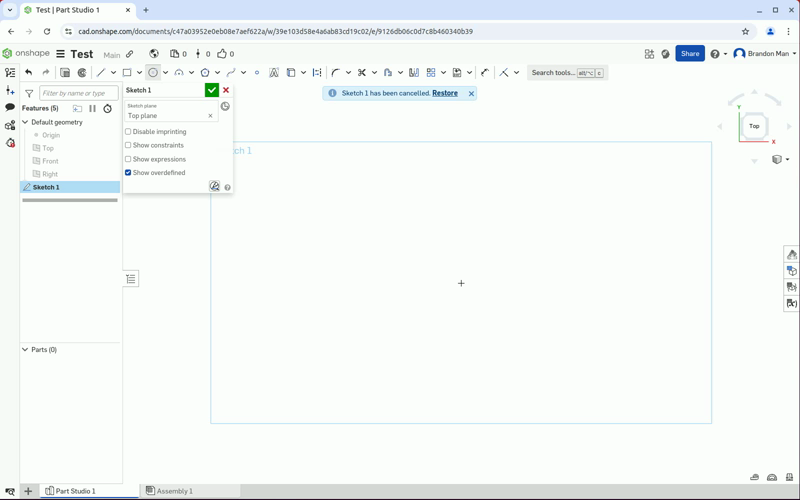
key_up(shift)
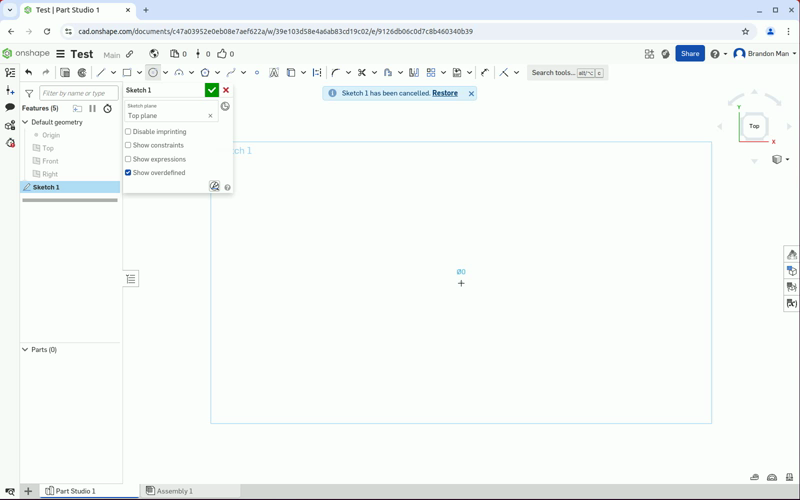
mouse_move(463, 282)
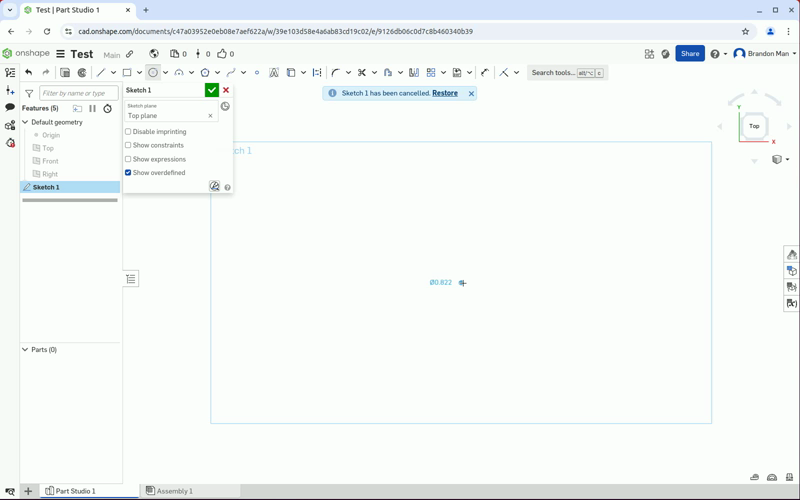
scroll(6)
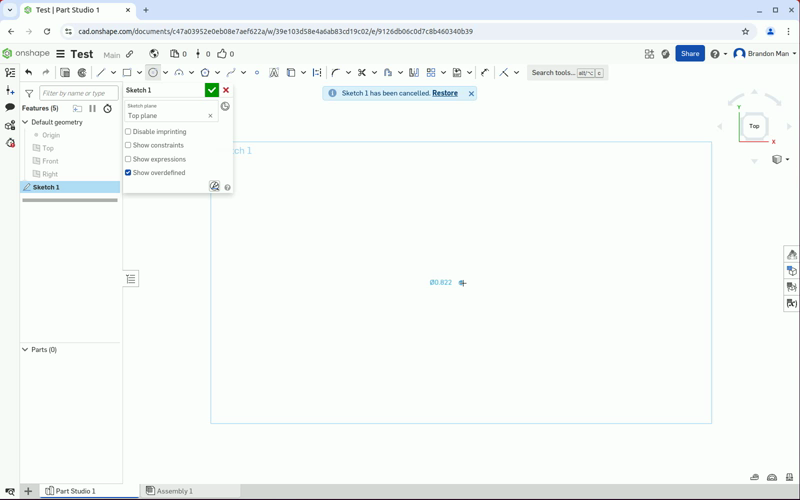
scroll(6)
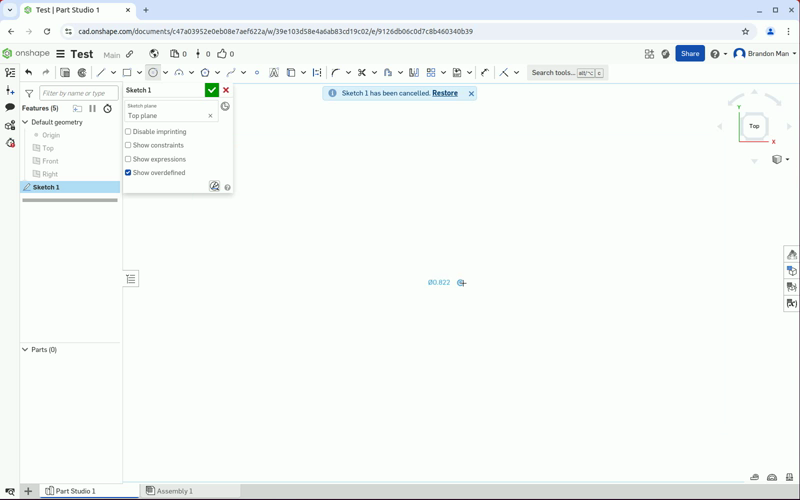
scroll(6)
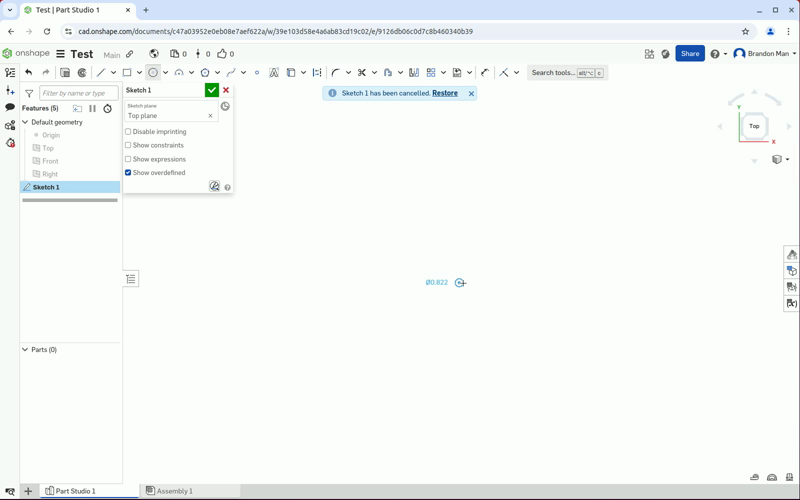
scroll(6)
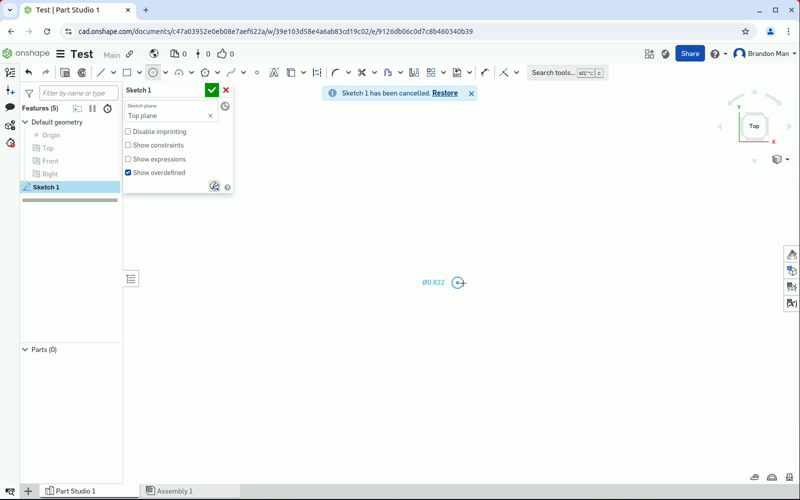
scroll(6)
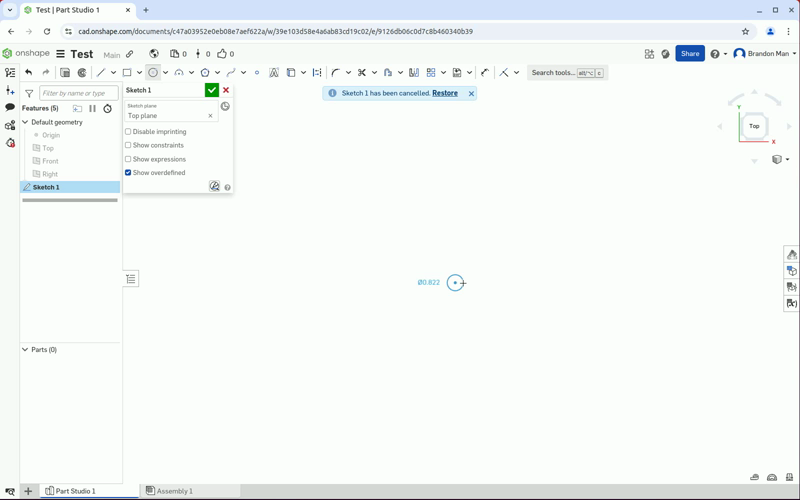
scroll(6)
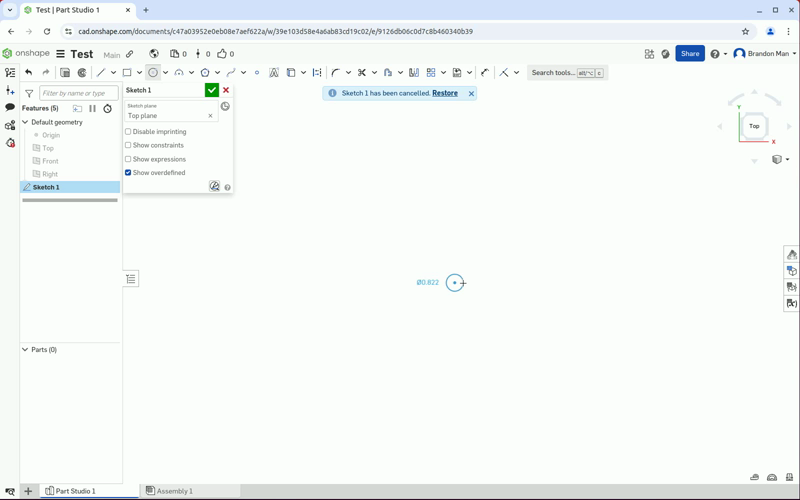
scroll(6)
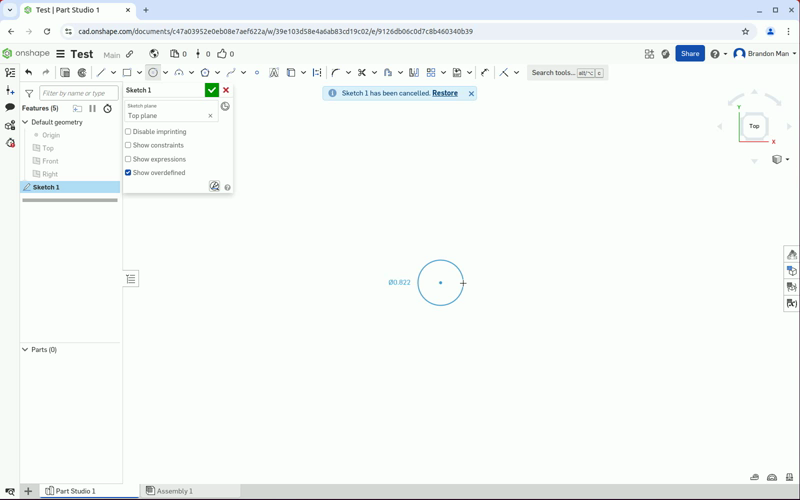
click(463, 282)
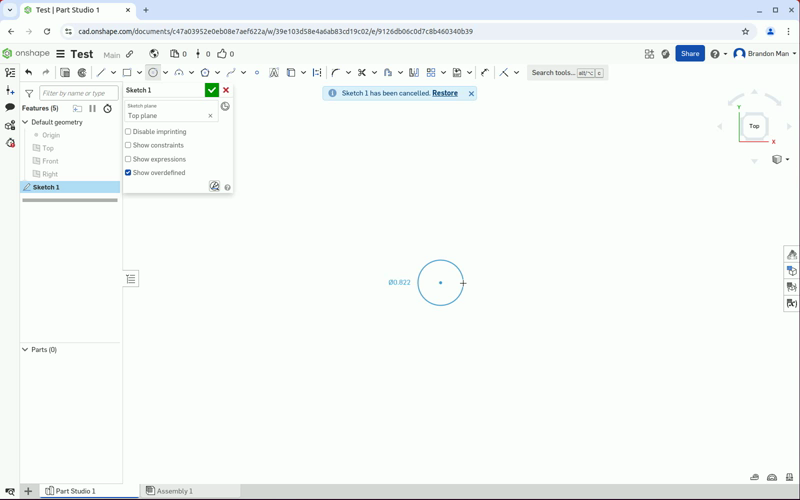
scroll(-6)
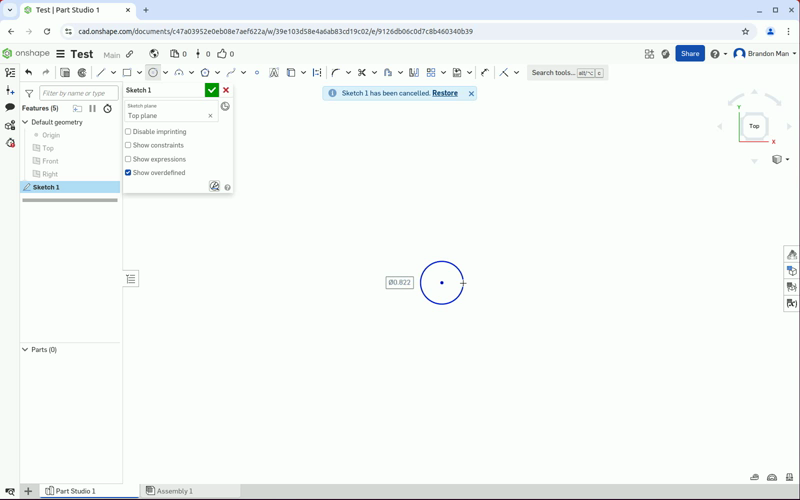
scroll(-6)
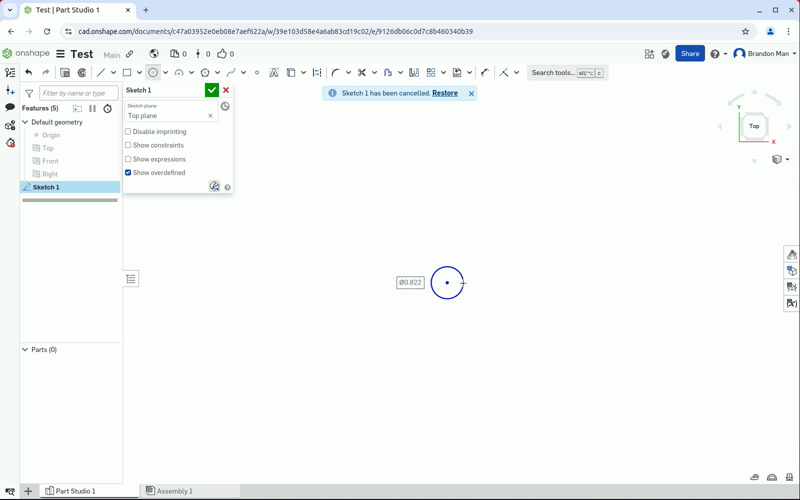
scroll(-6)
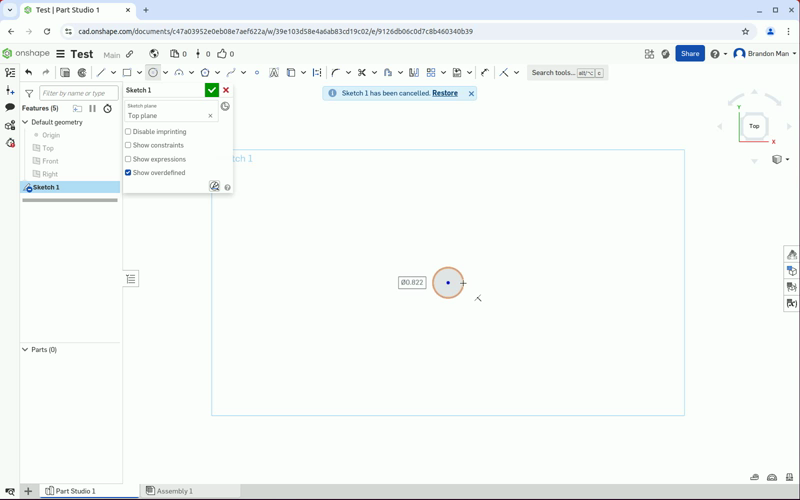
scroll(-6)
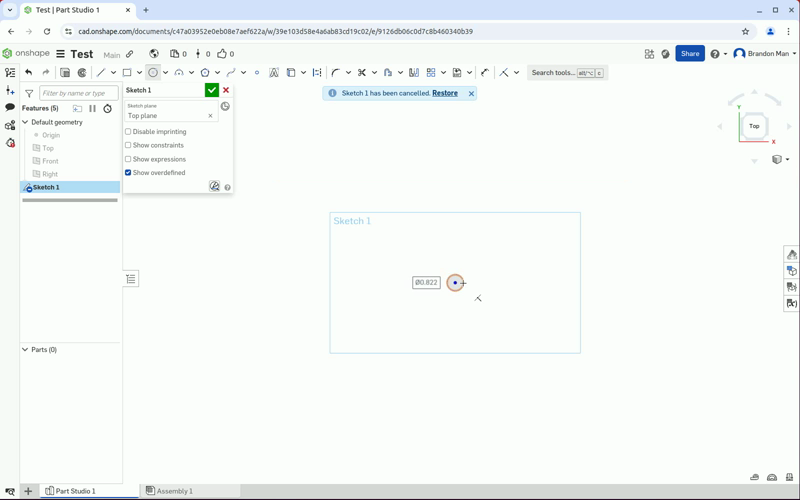
scroll(-6)
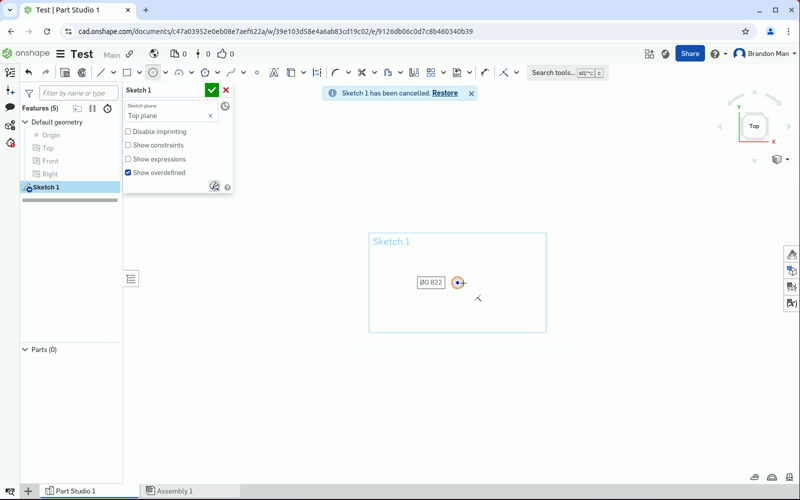
scroll(-6)
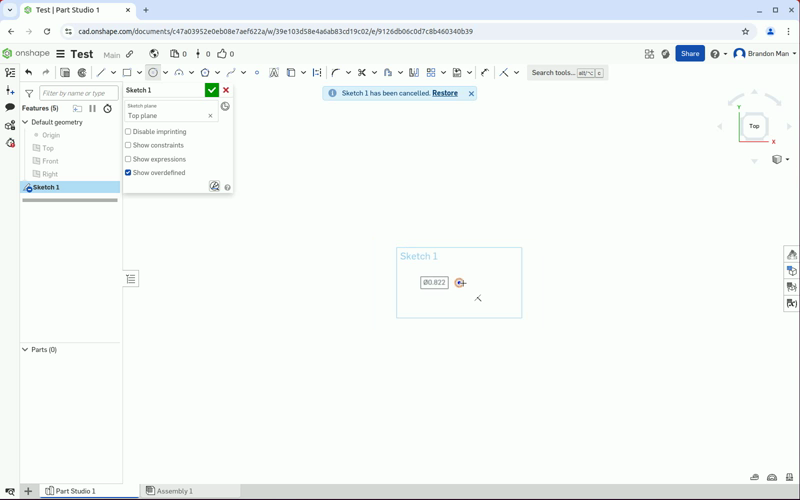
scroll(-6)
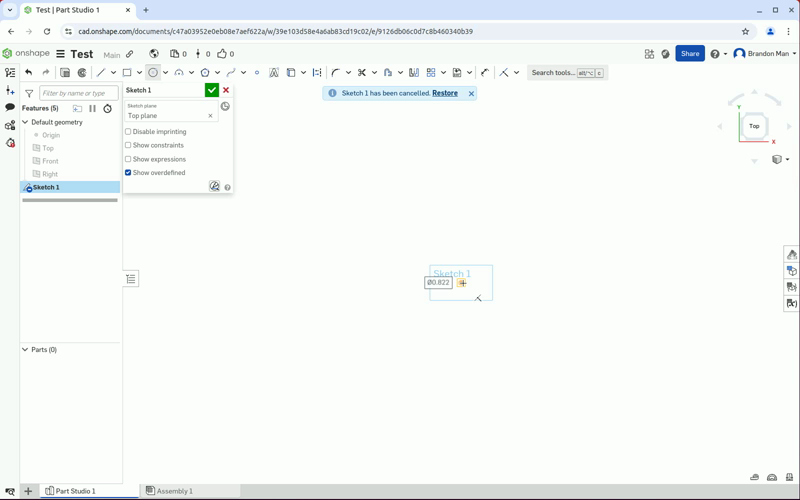
key(esc)
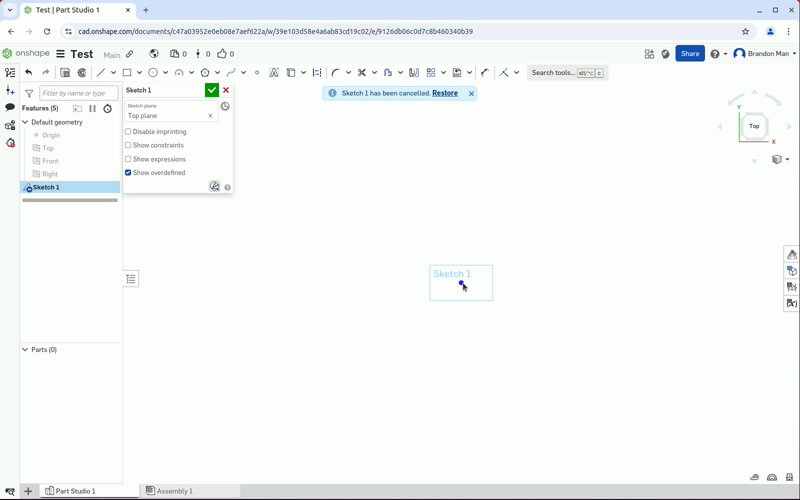
key(c)
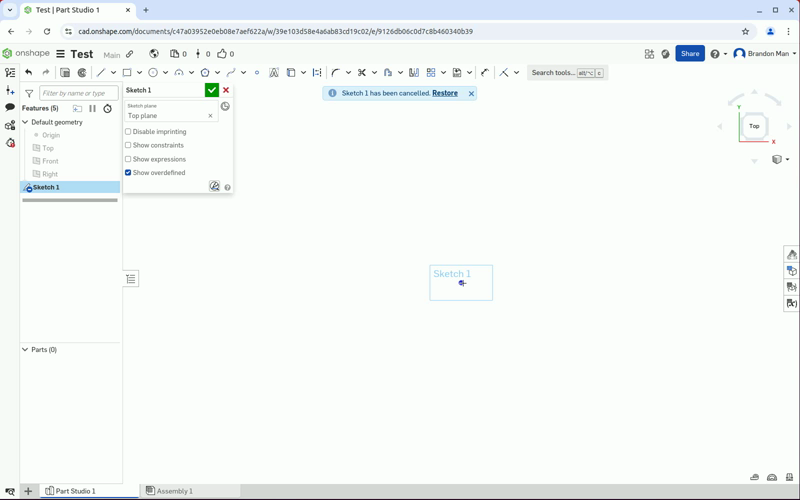
key_down(shift)
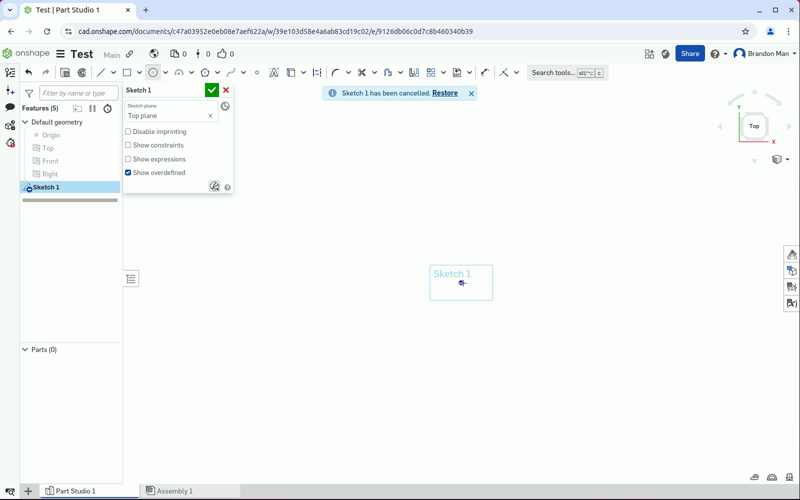
mouse_move(461, 282)
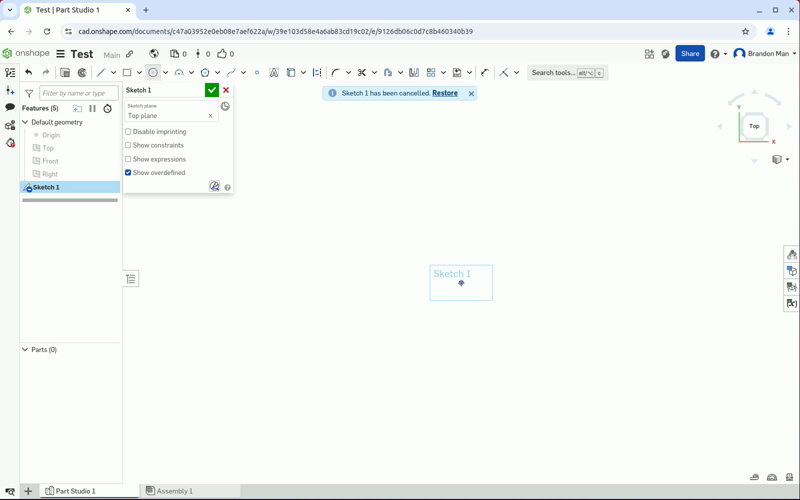
scroll(6)
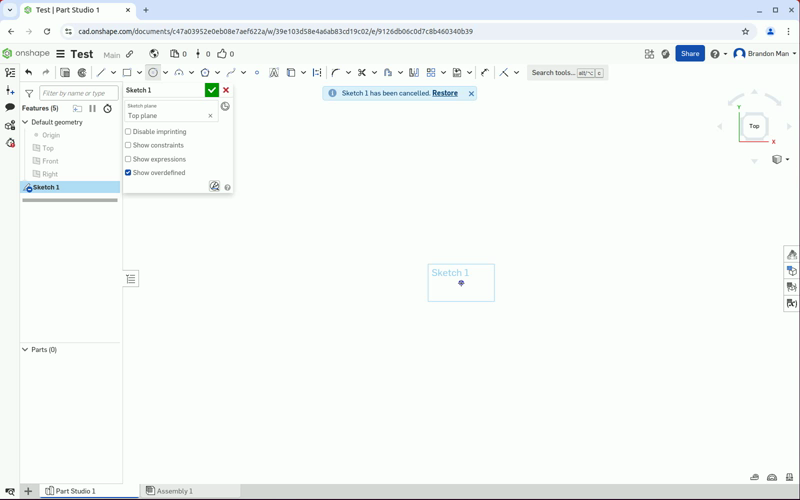
scroll(6)
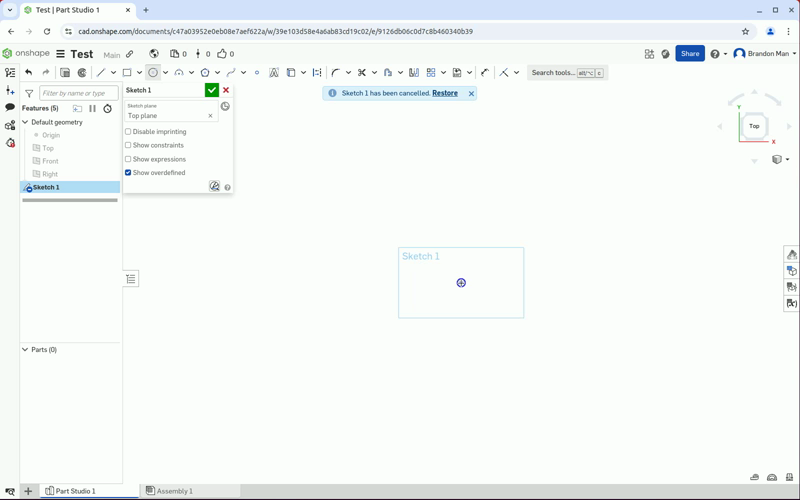
scroll(6)
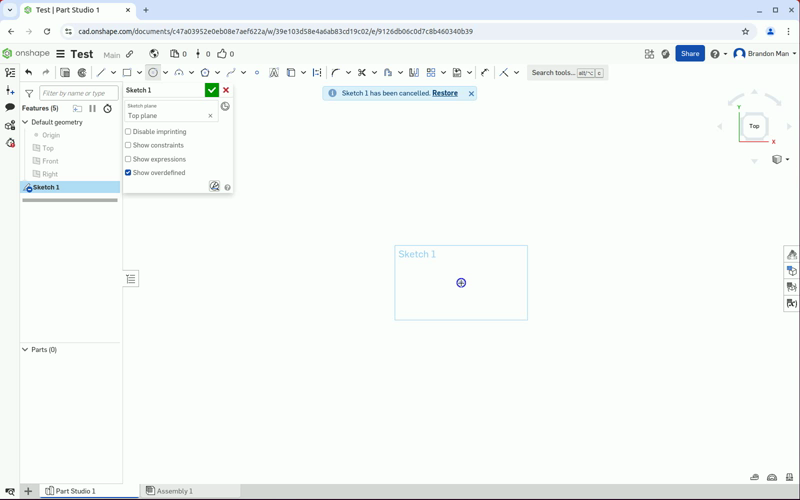
scroll(6)
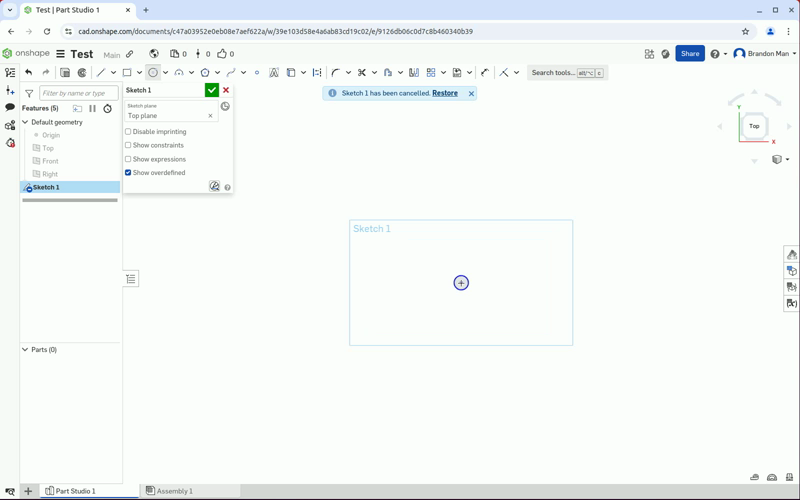
scroll(6)
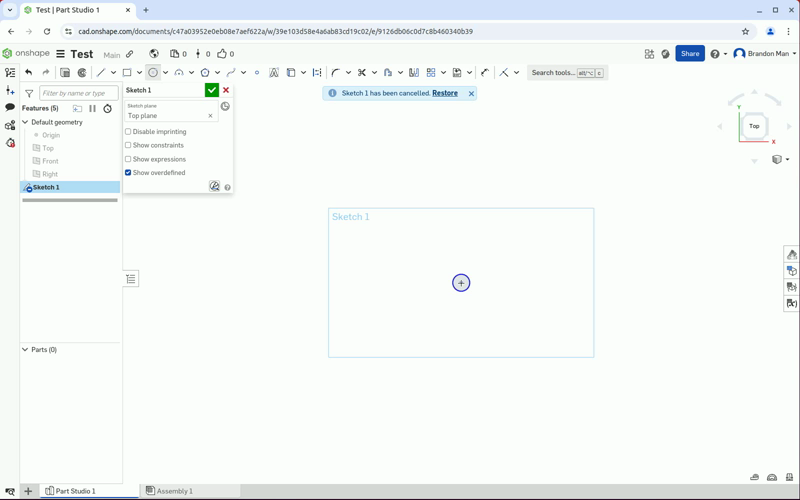
scroll(6)
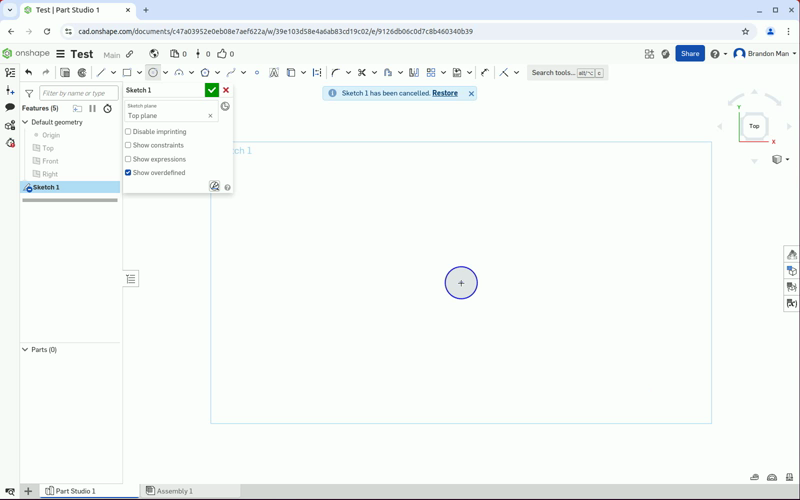
scroll(6)
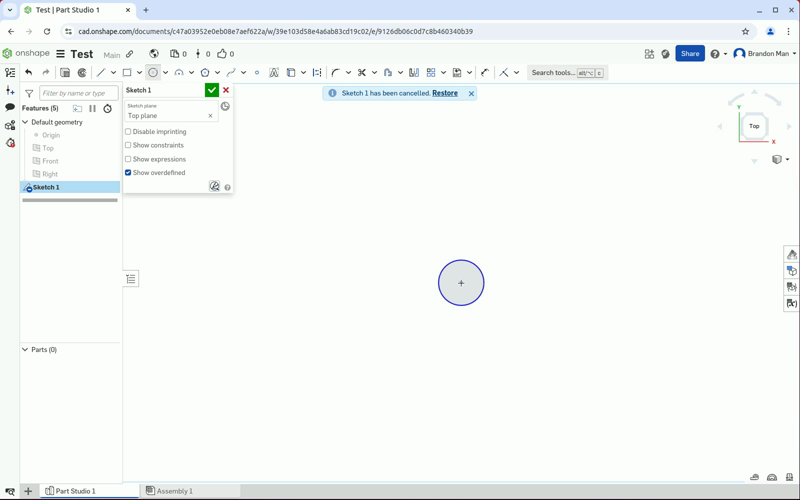
click(461, 282)
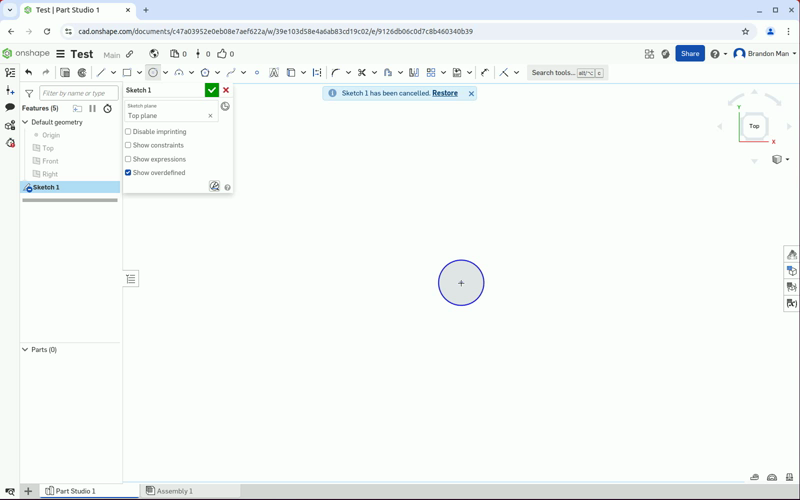
scroll(-6)
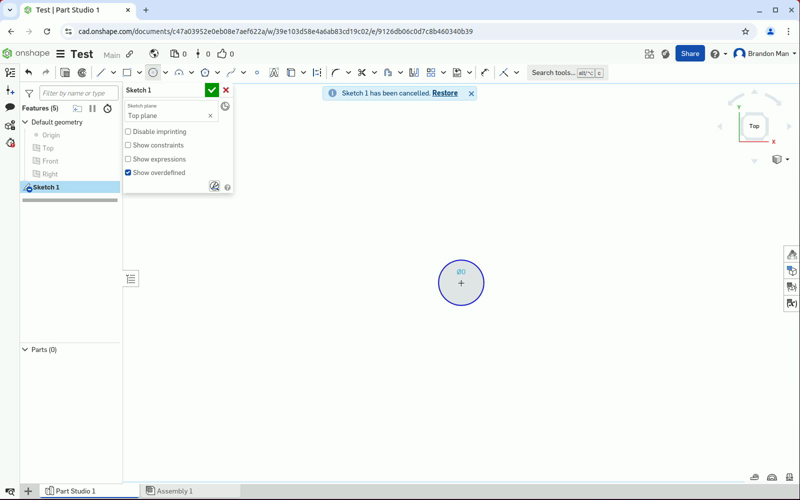
scroll(-6)
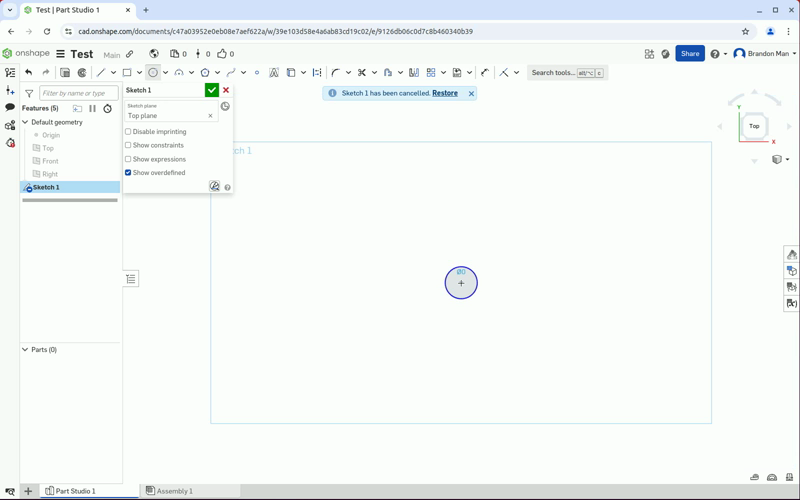
scroll(-6)
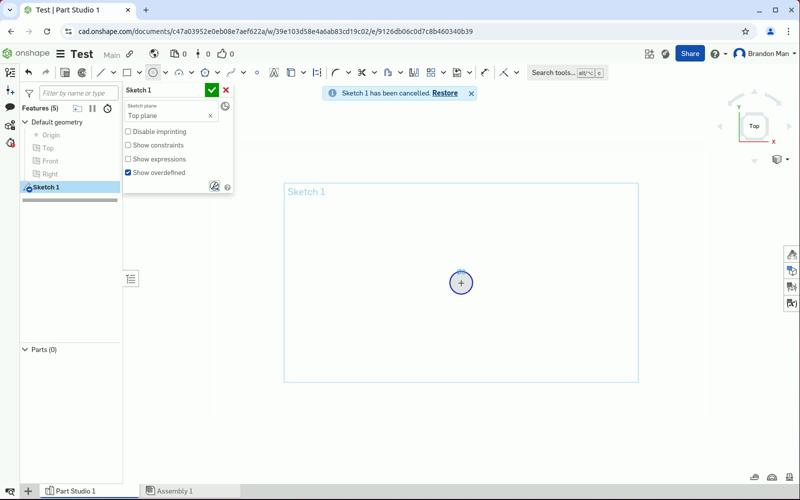
scroll(-6)
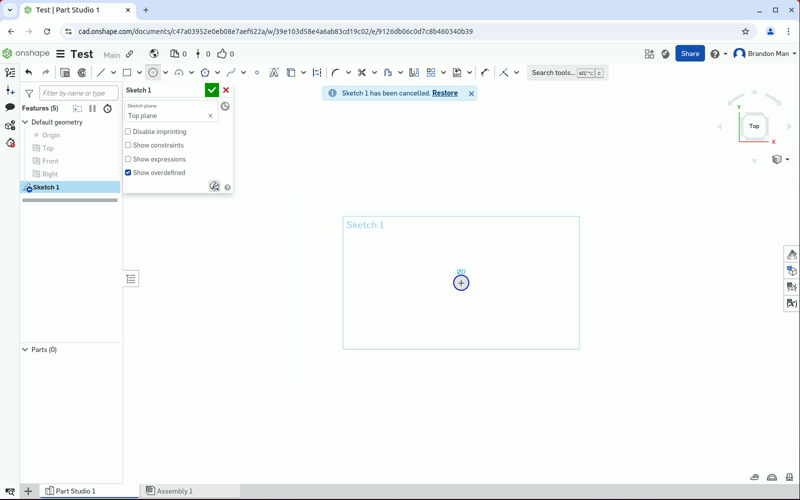
scroll(-6)
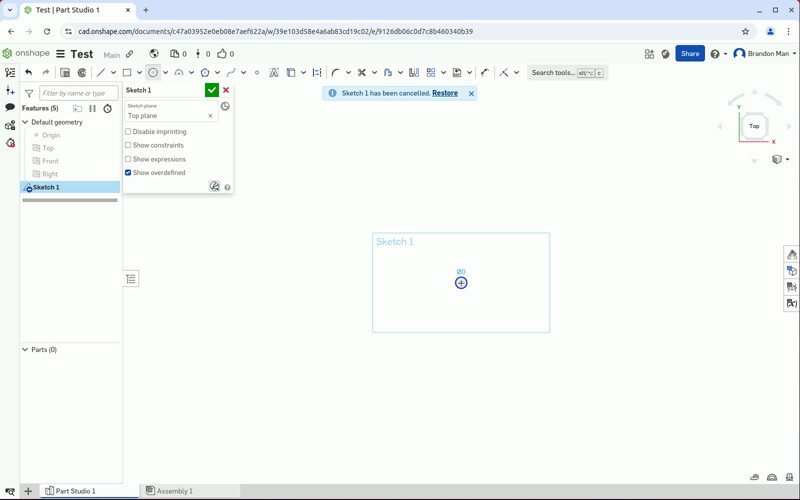
scroll(-6)
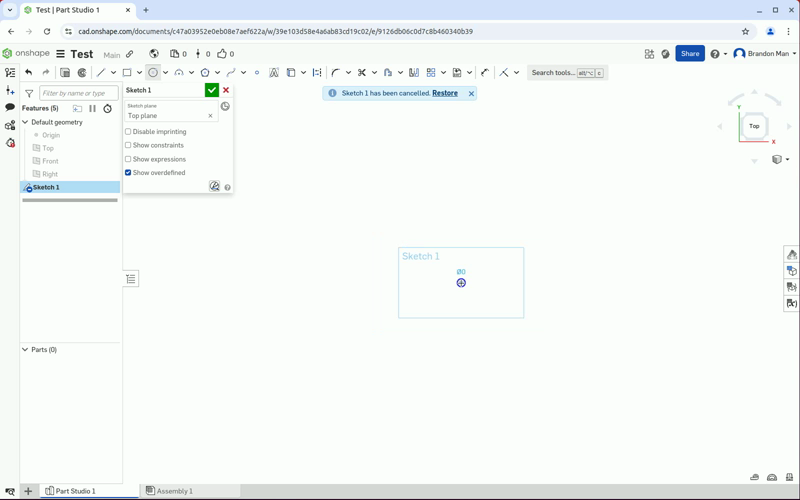
scroll(-6)
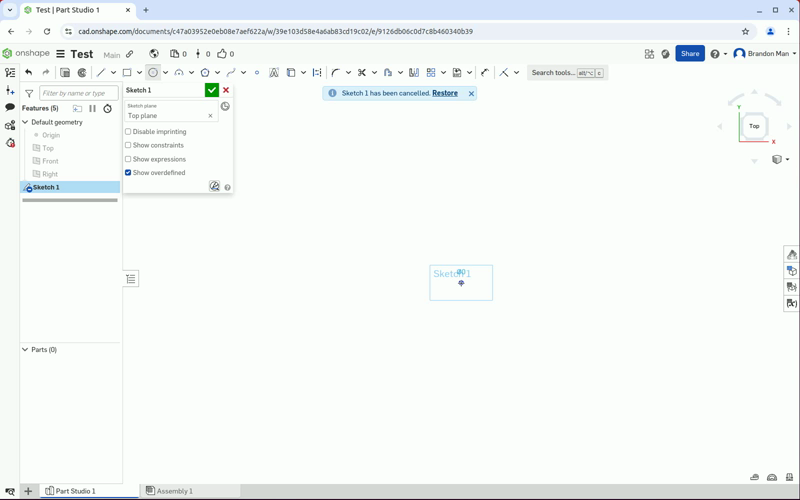
key_up(shift)
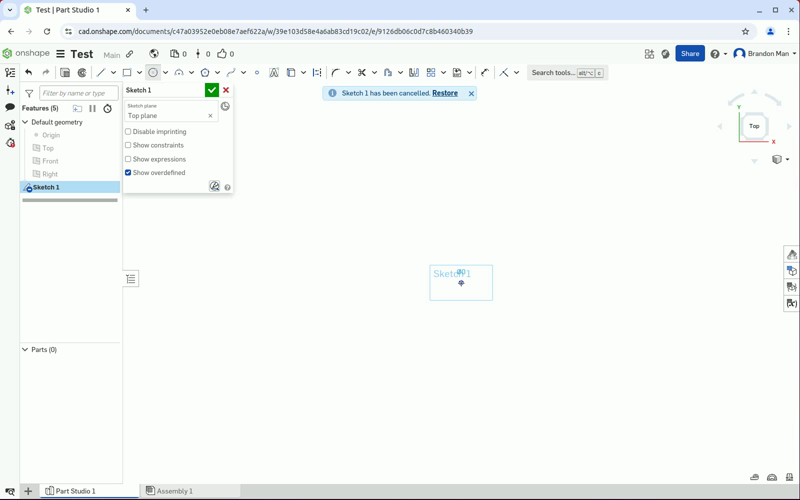
mouse_move(462, 282)
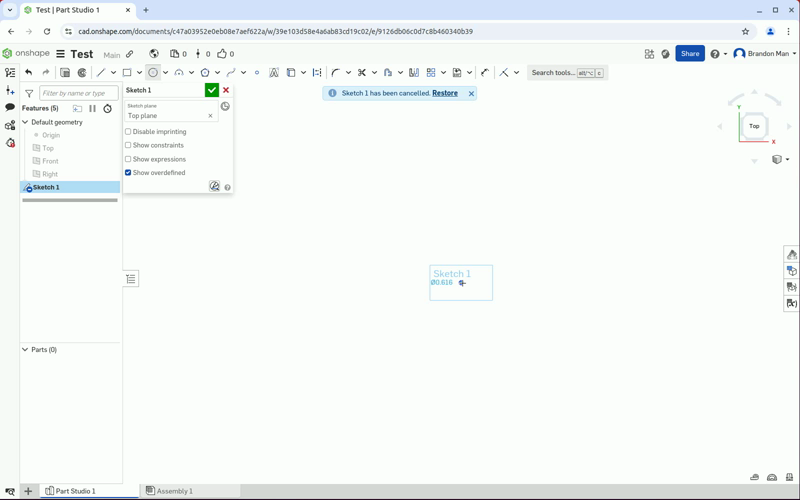
scroll(6)
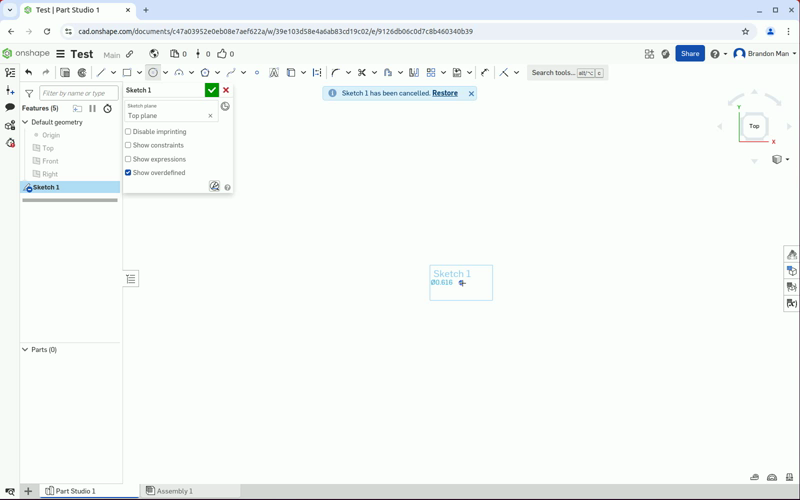
scroll(6)
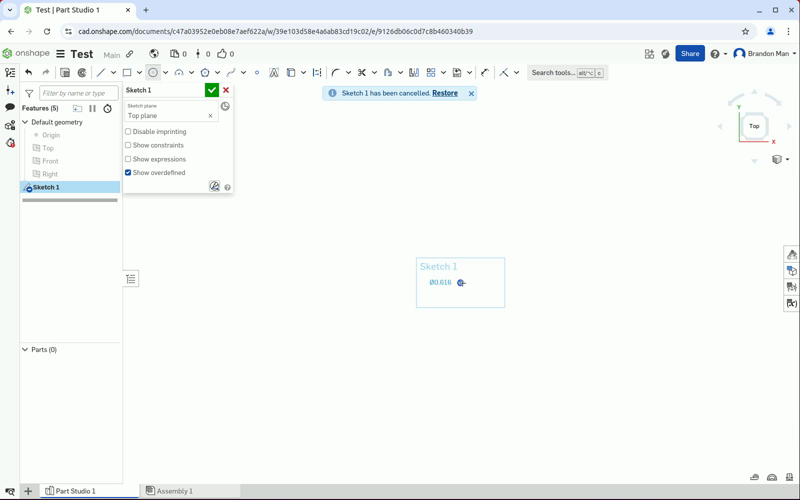
scroll(6)
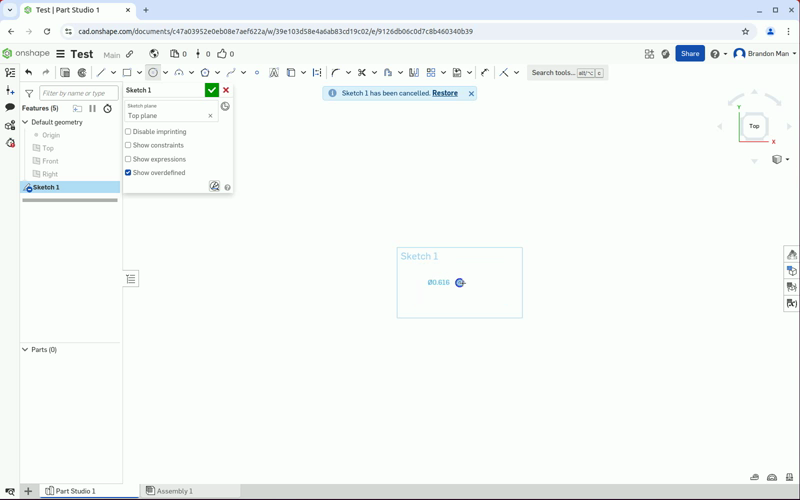
scroll(6)
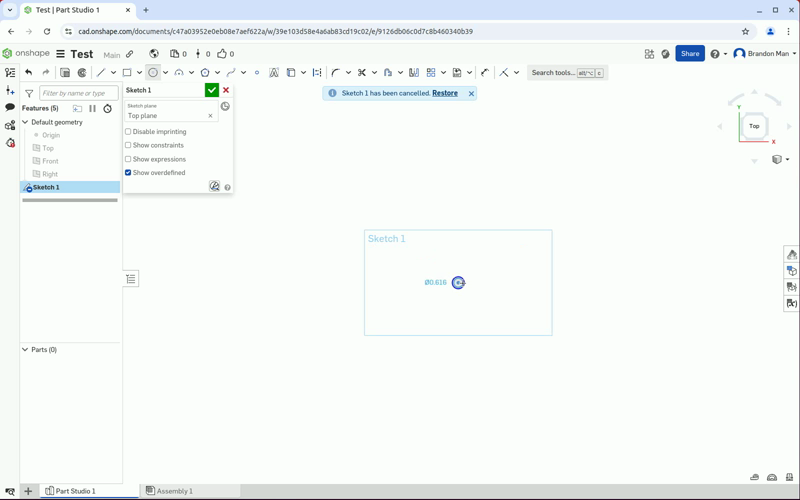
scroll(6)
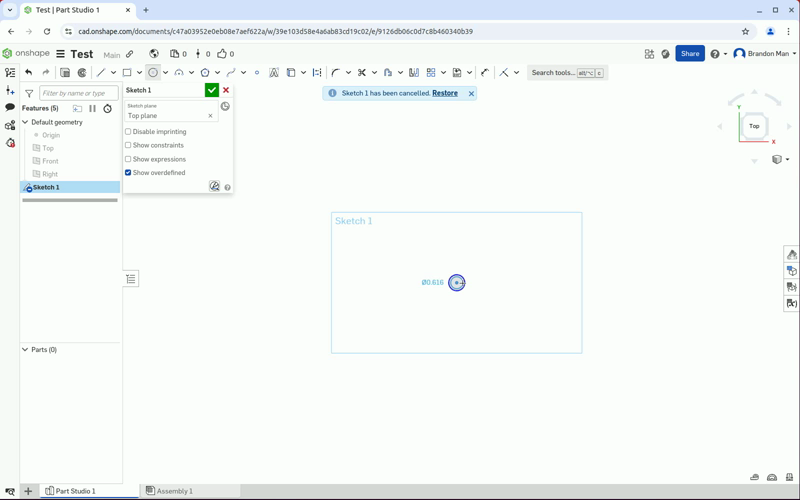
scroll(6)
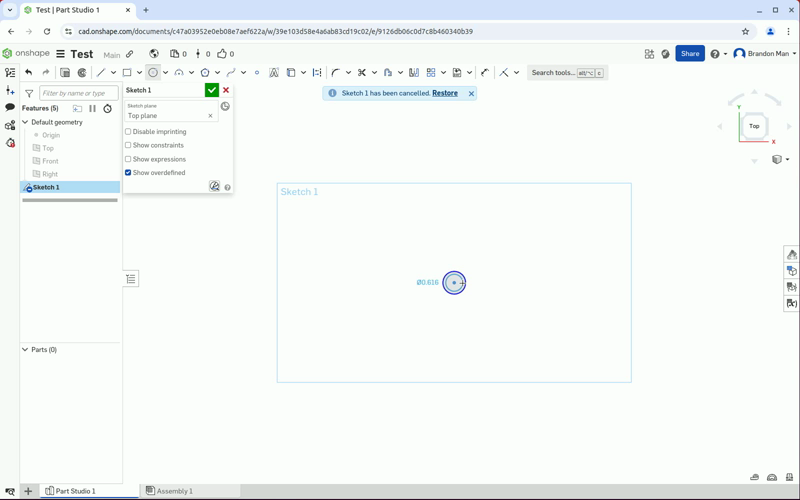
scroll(6)
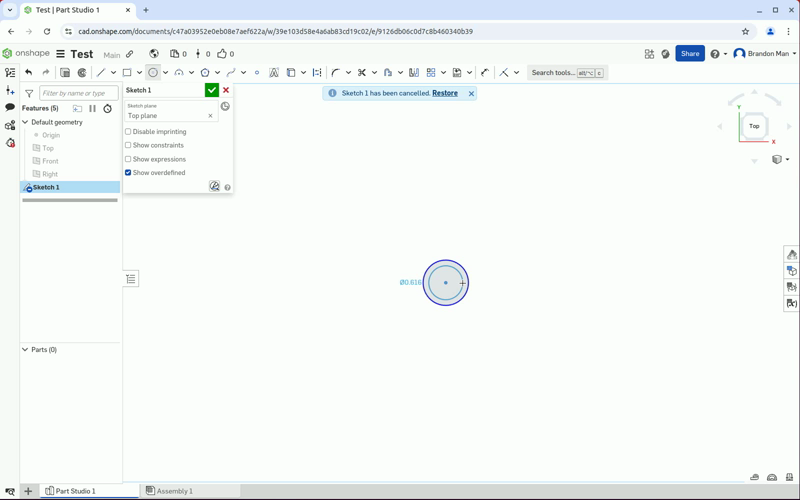
click(462, 282)
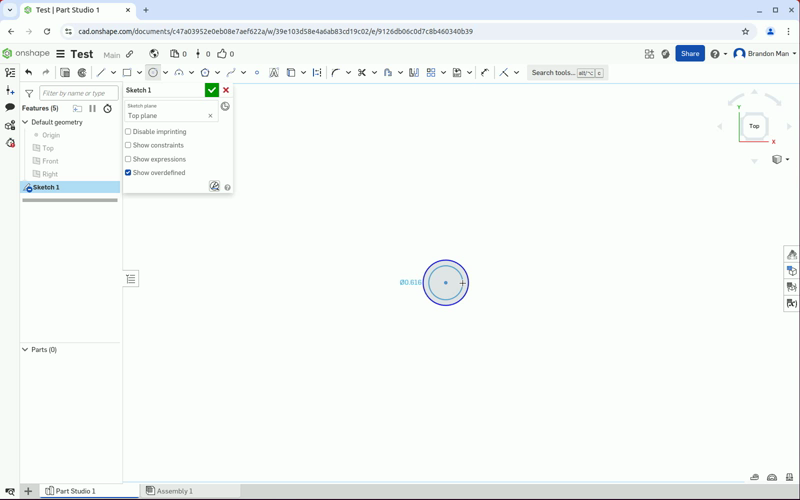
scroll(-6)
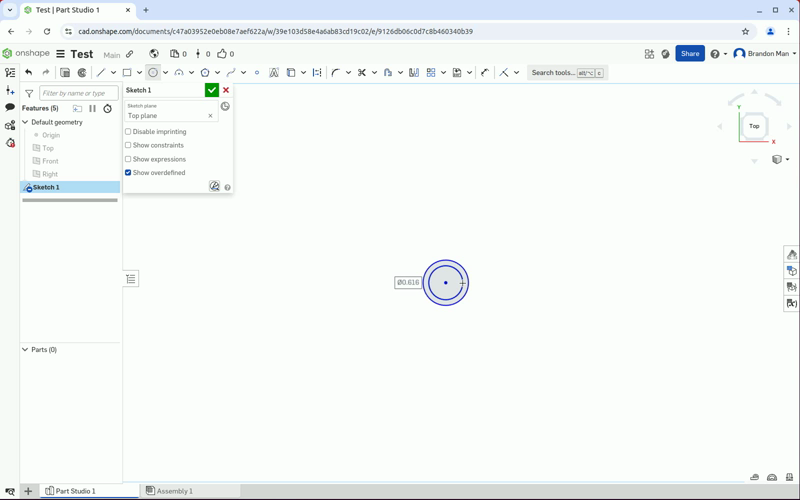
scroll(-6)
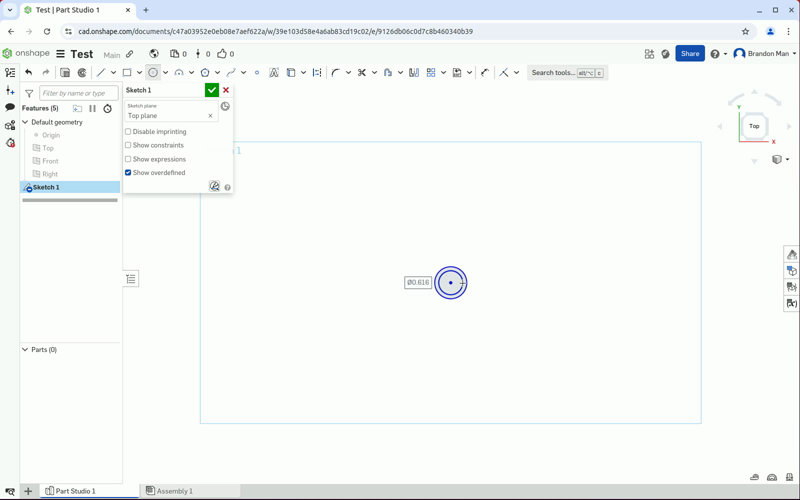
scroll(-6)
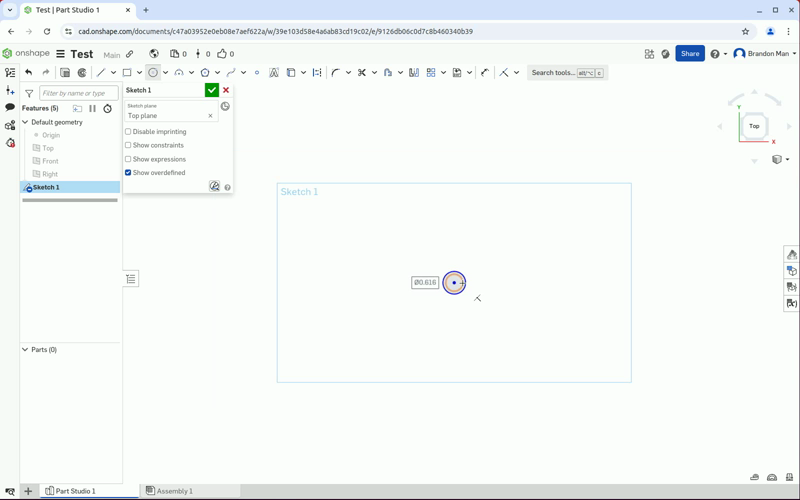
scroll(-6)
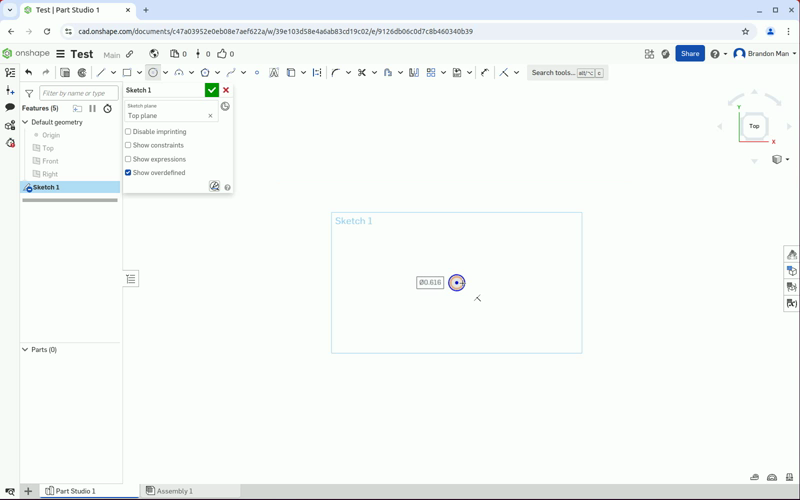
scroll(-6)
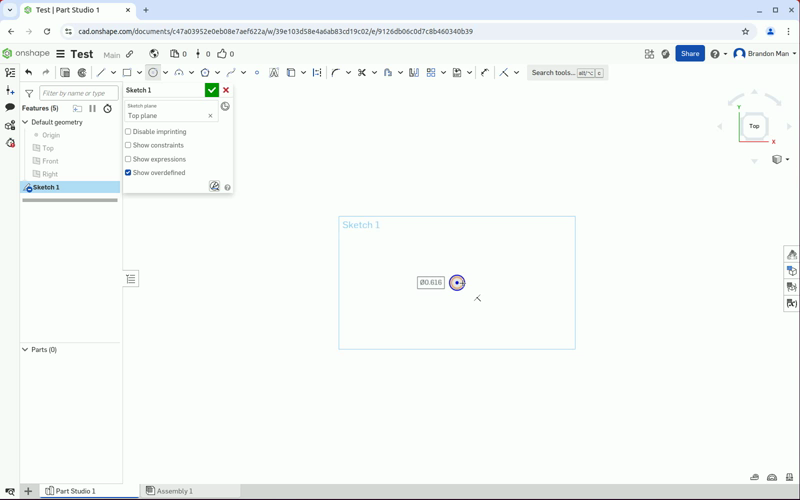
scroll(-6)
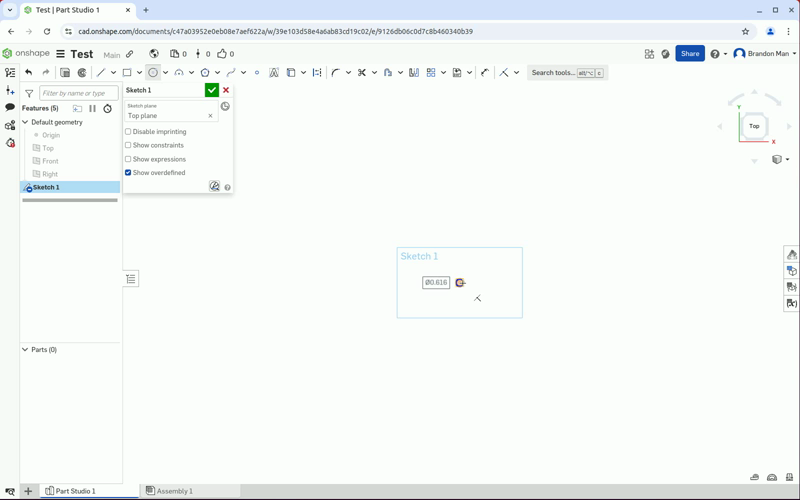
scroll(-6)
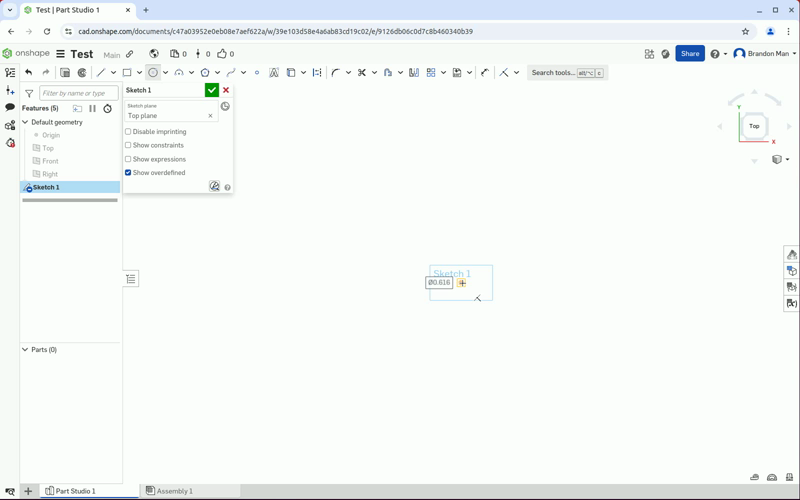
key(esc)
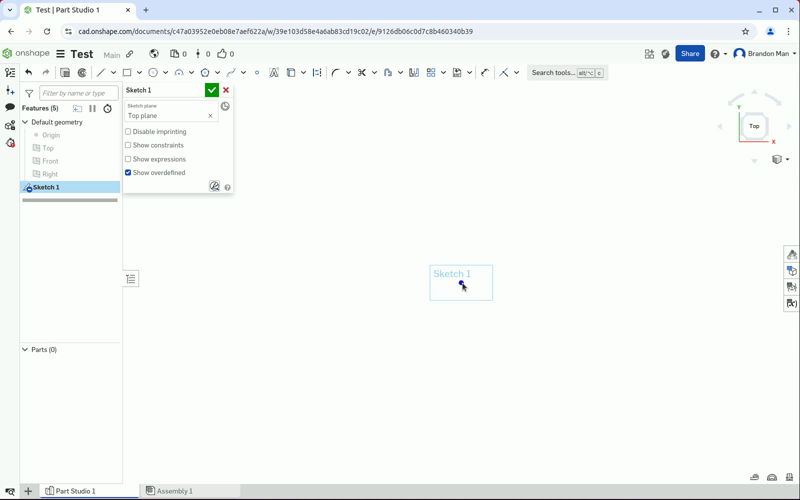
mouse_move(462, 283)
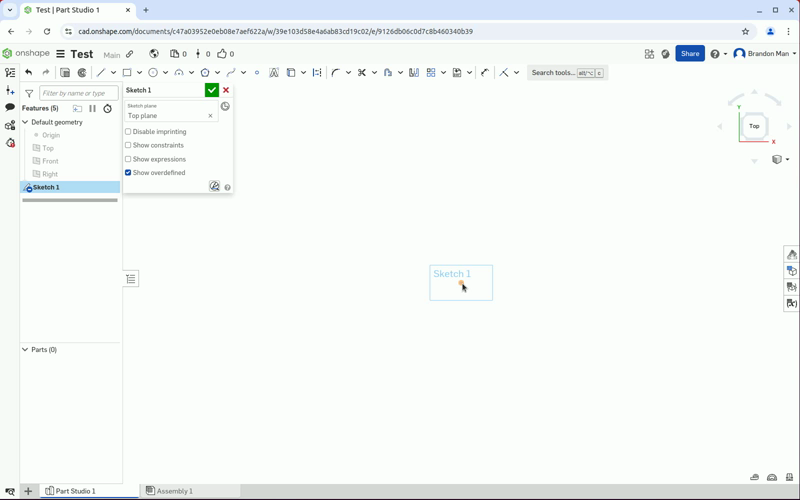
scroll(6)
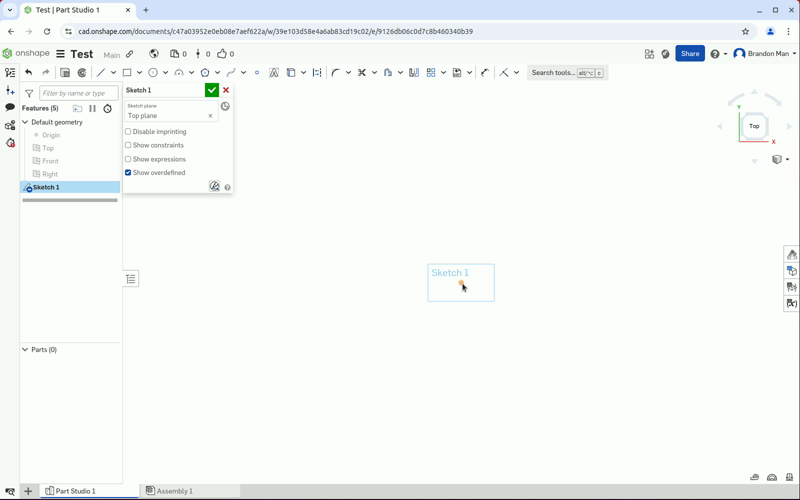
scroll(6)
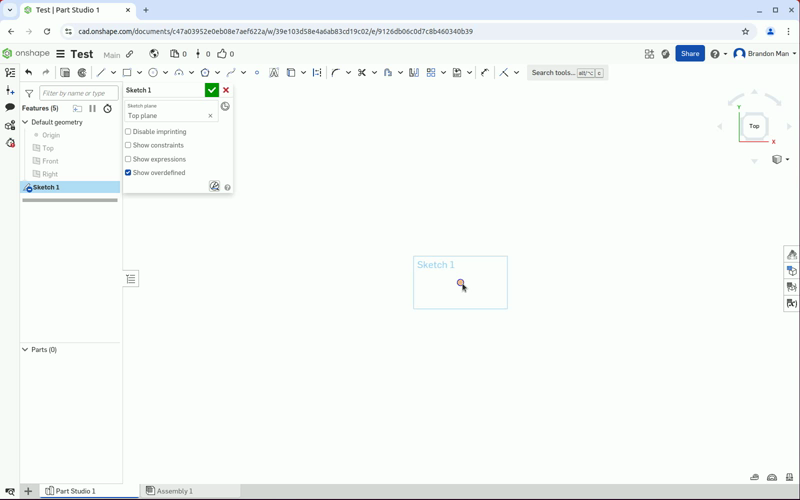
scroll(6)
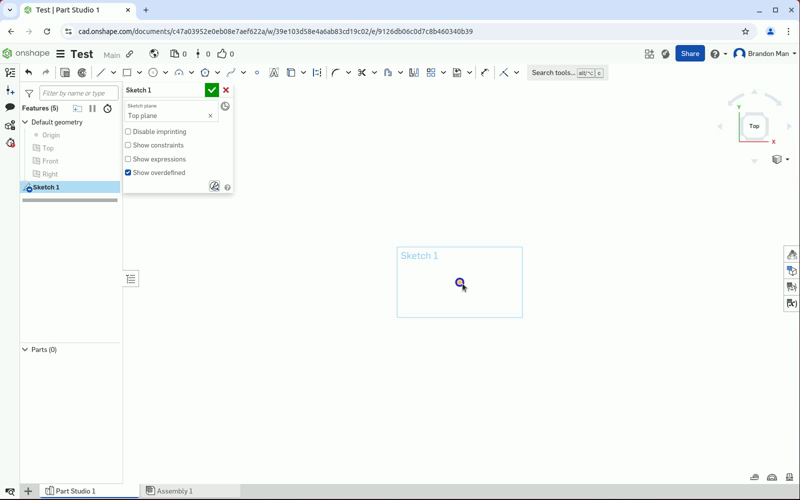
scroll(6)
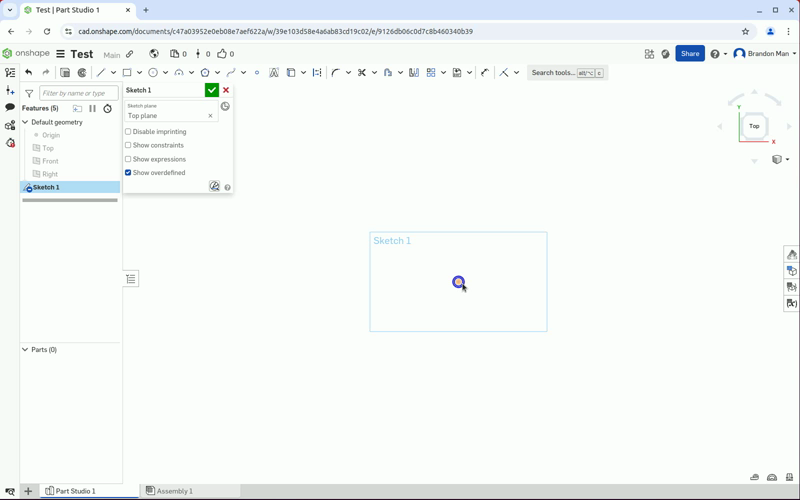
scroll(6)
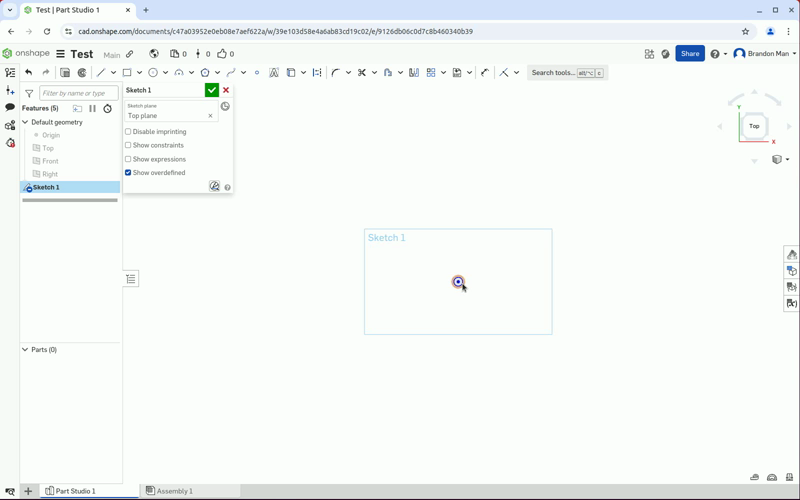
scroll(6)
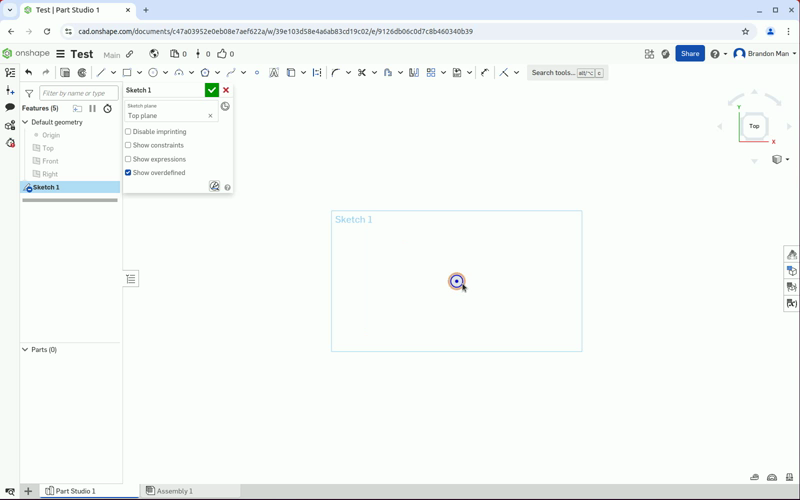
scroll(6)
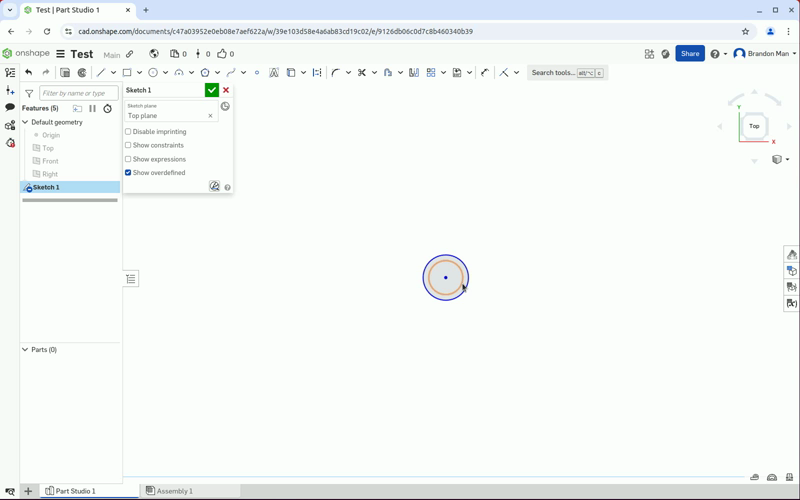
click(462, 283)
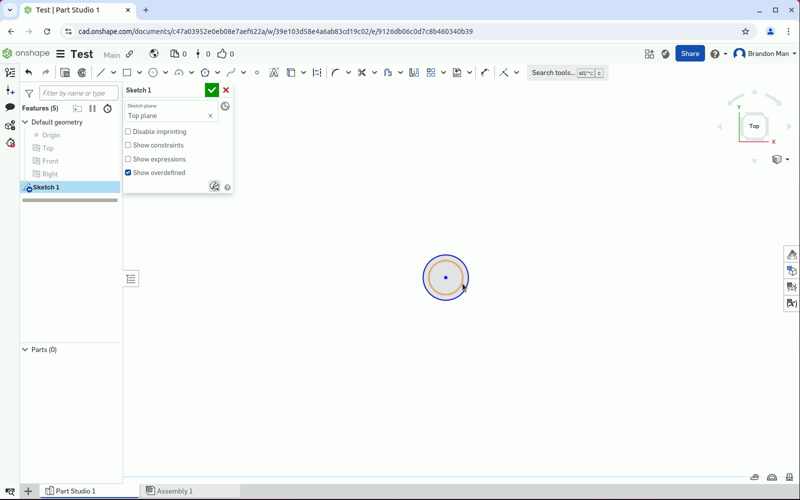
scroll(-6)
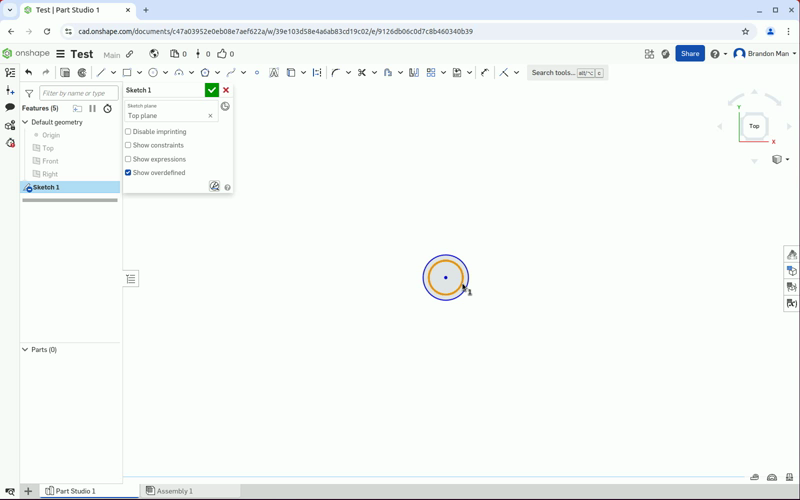
scroll(-6)
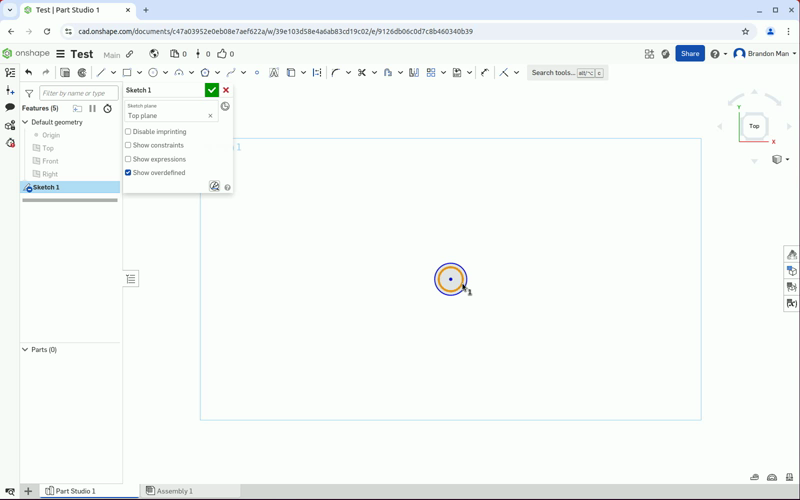
scroll(-6)
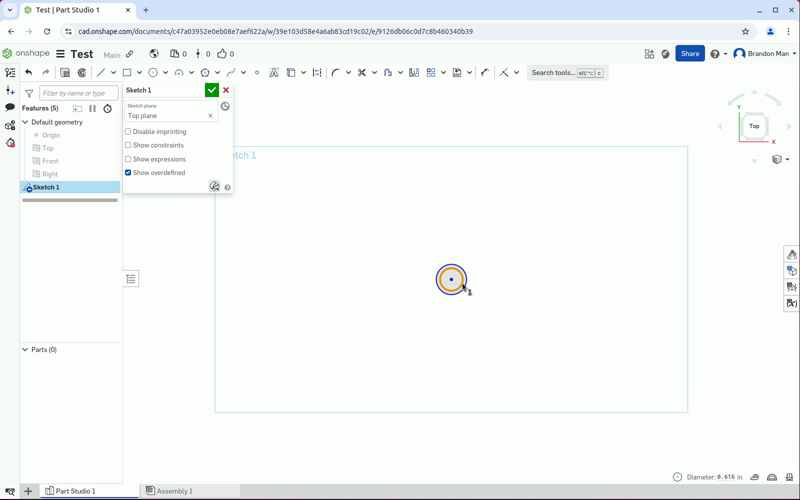
scroll(-6)
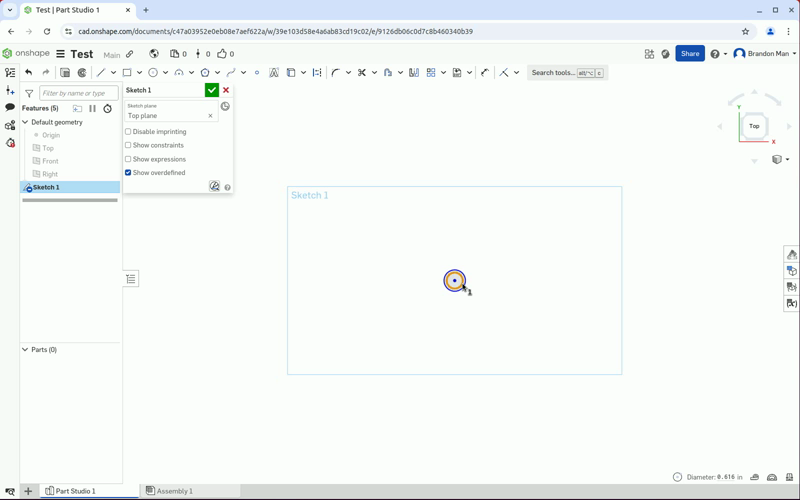
scroll(-6)
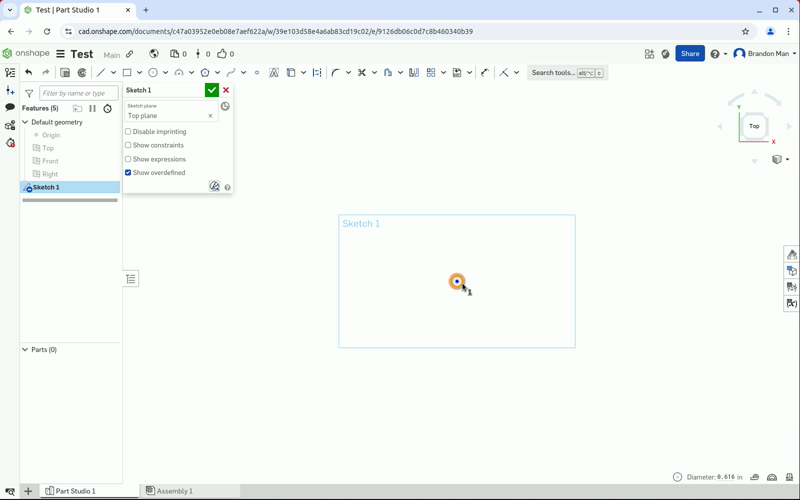
scroll(-6)
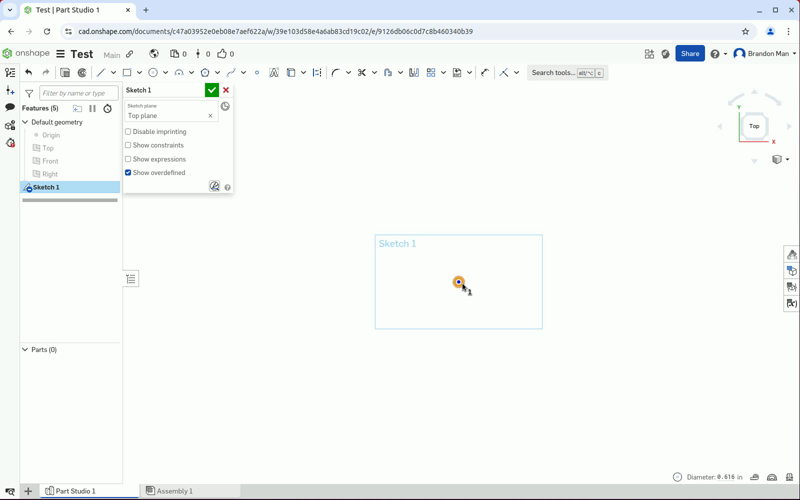
scroll(-6)
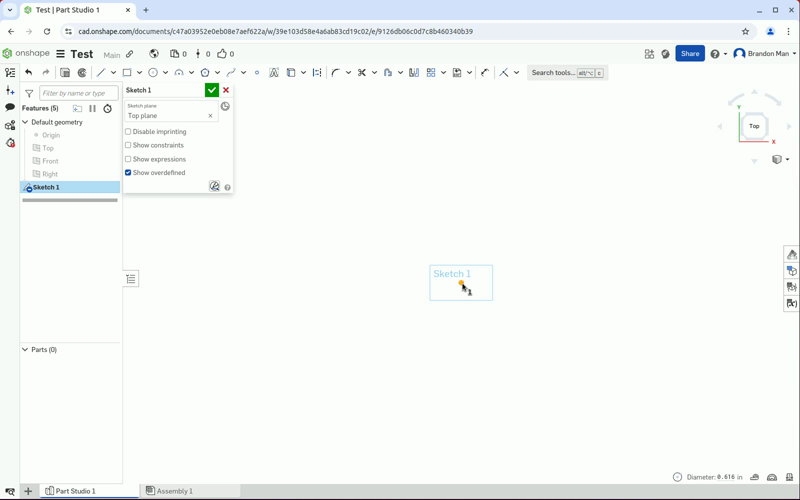
mouse_move(73, 352)
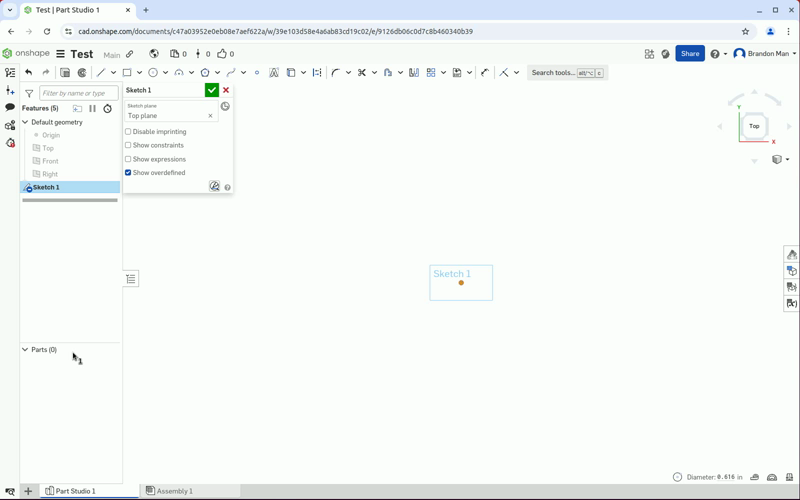
key(shift+y)
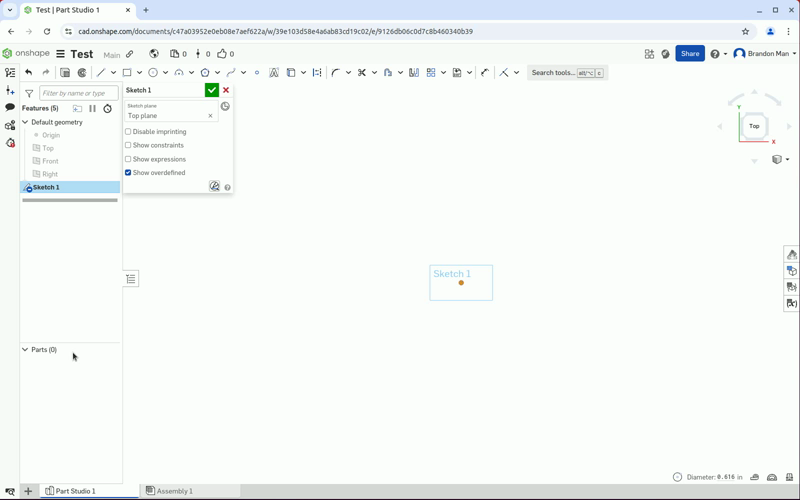
key(shift+e)
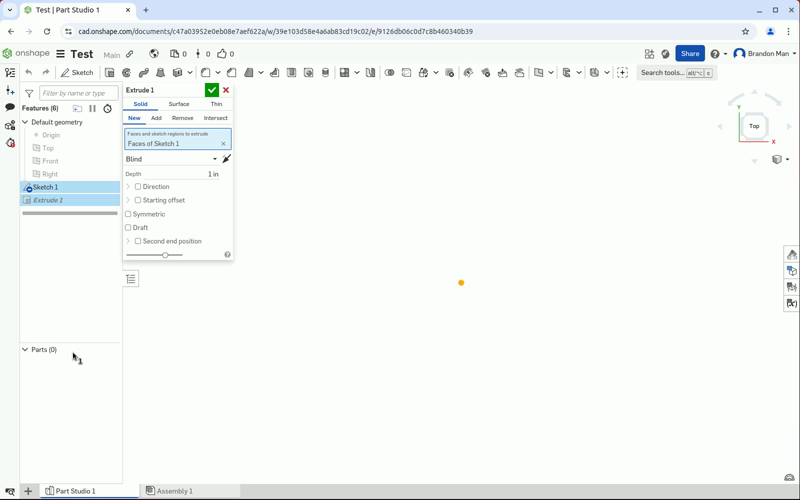
mouse_move(143, 106)
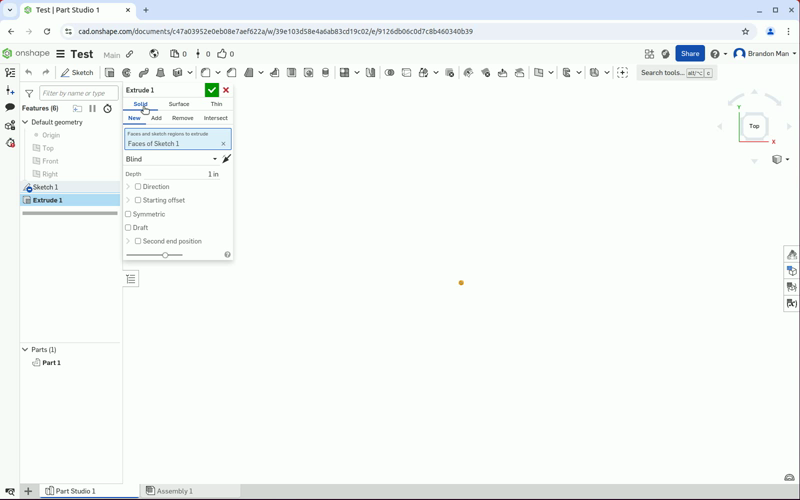
click(143, 106)
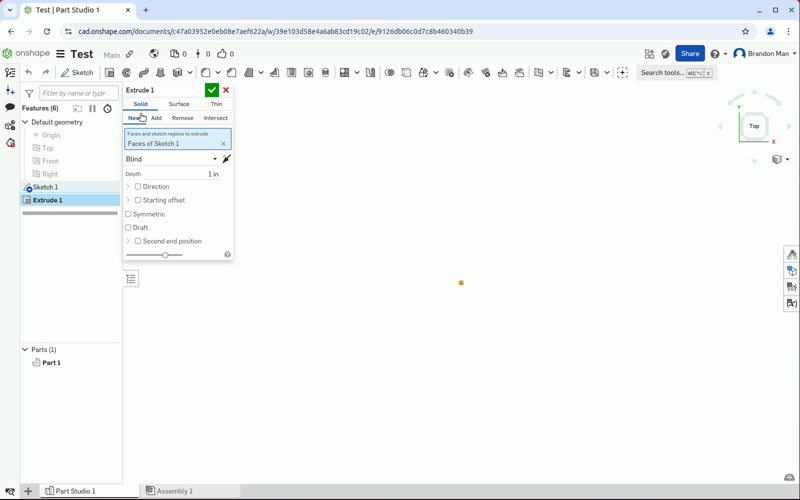
mouse_move(137, 120)
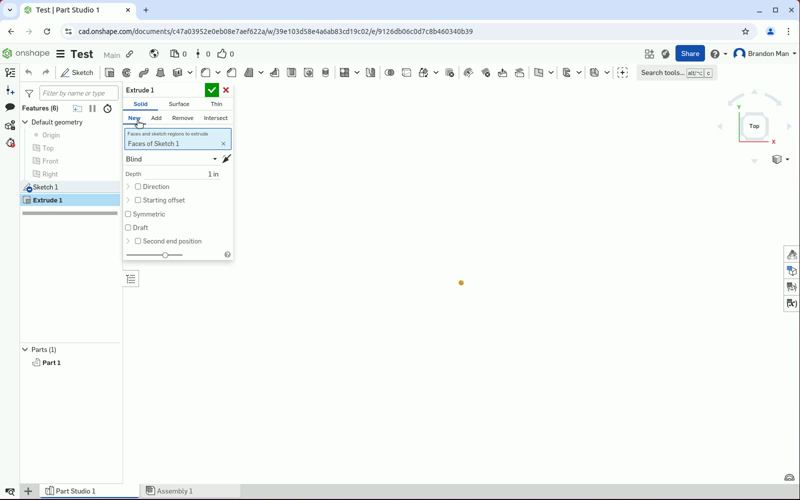
click(137, 120)
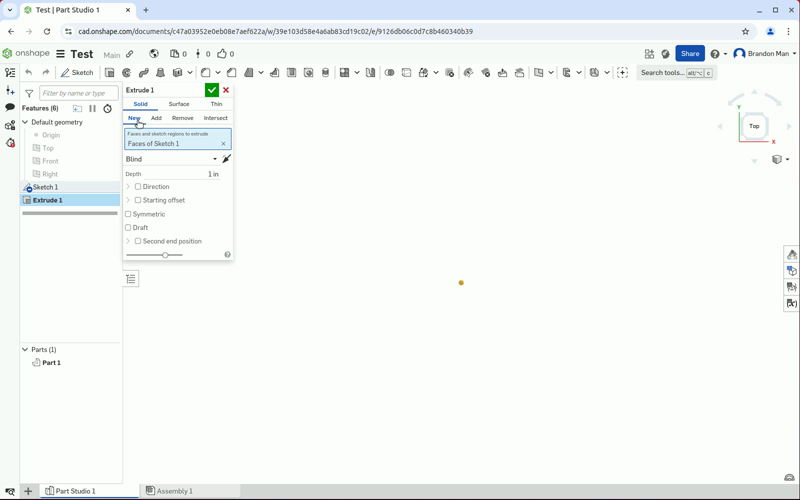
key(tab, 4)
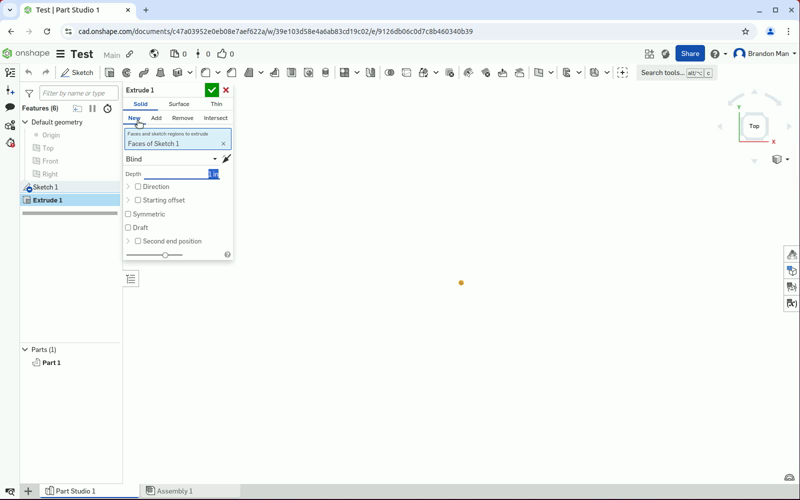
text(23.108)
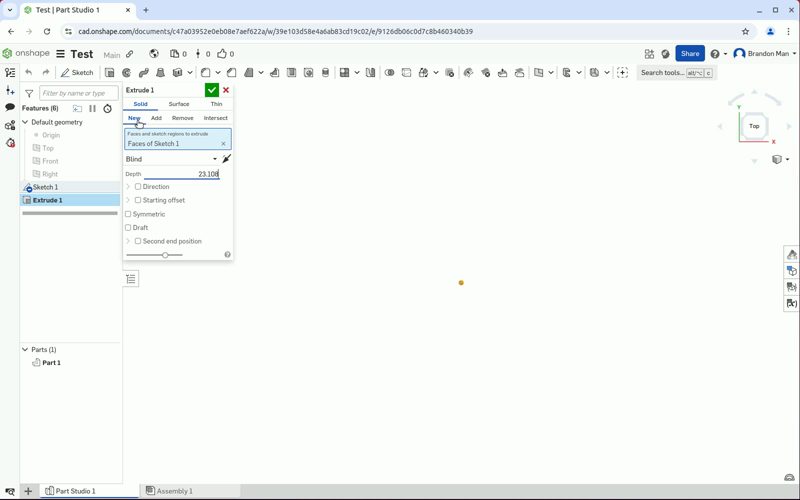
key(enter)
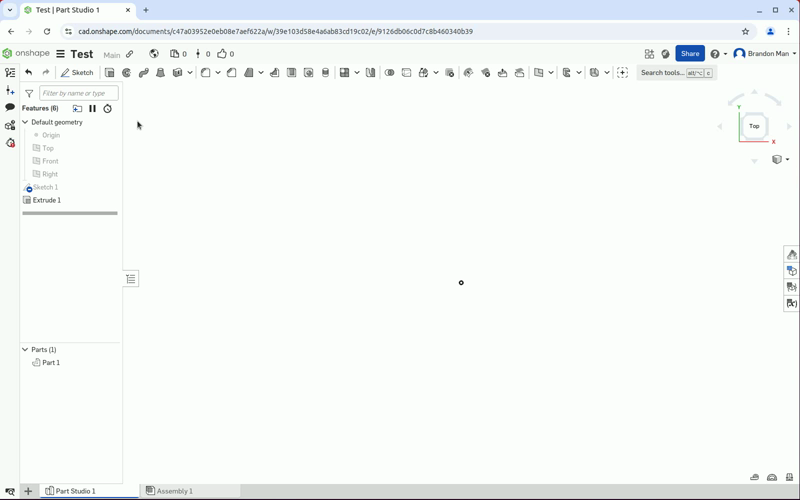
key(shift+h)
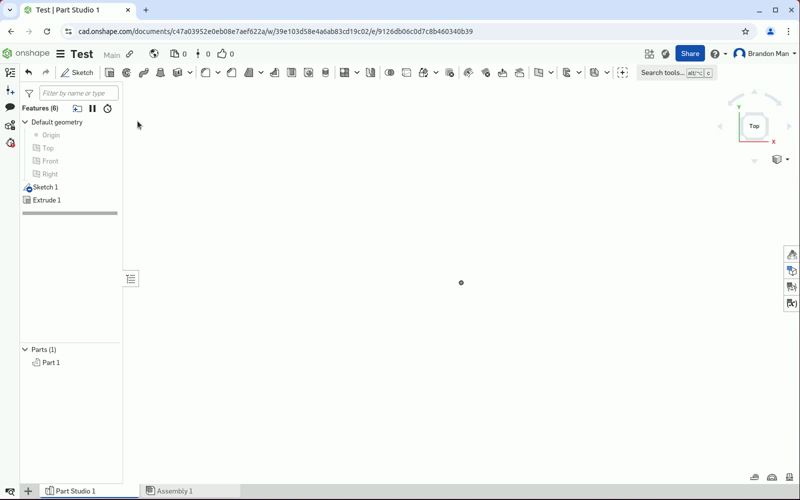
key(shift+h)
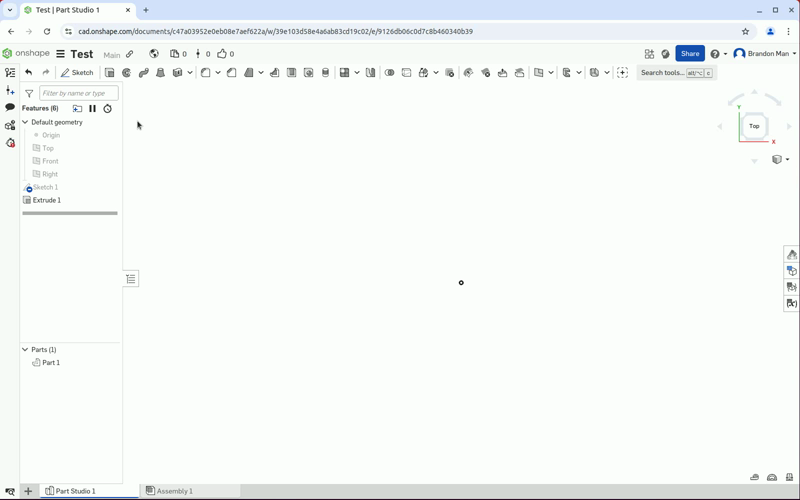
mouse_move(73, 189)
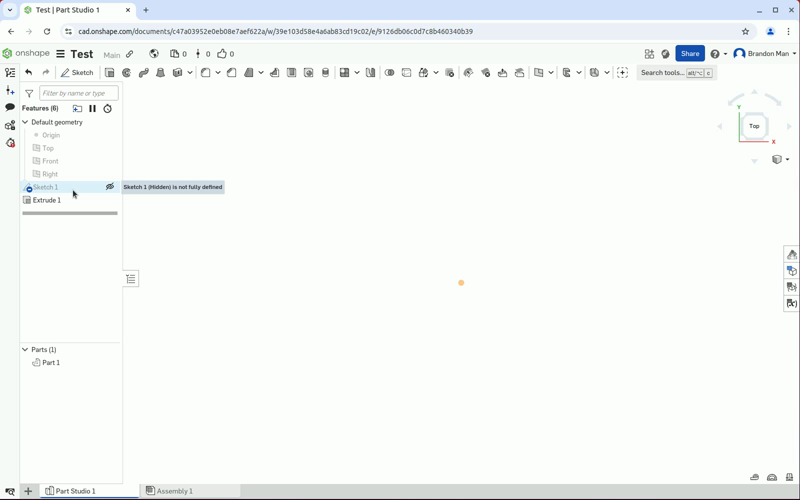
click(73, 189)
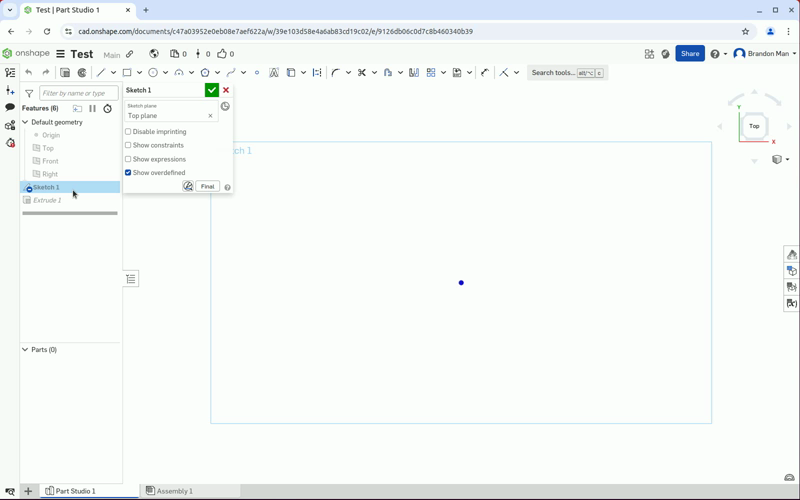
mouse_move(229, 92)
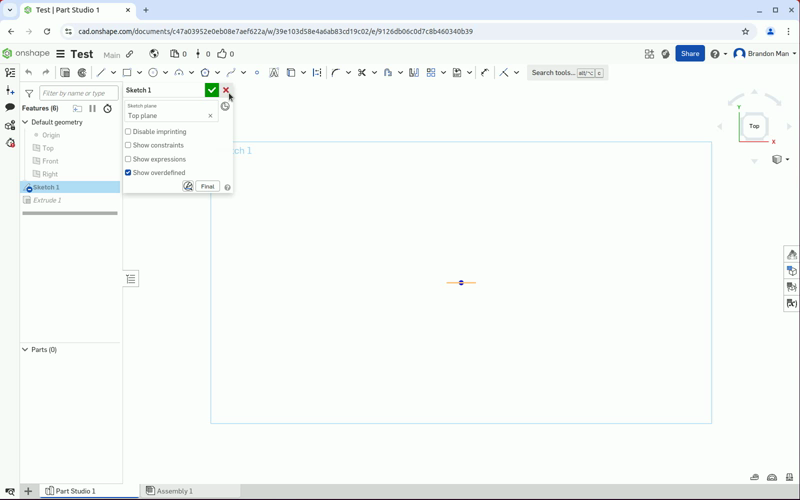
click(229, 92)
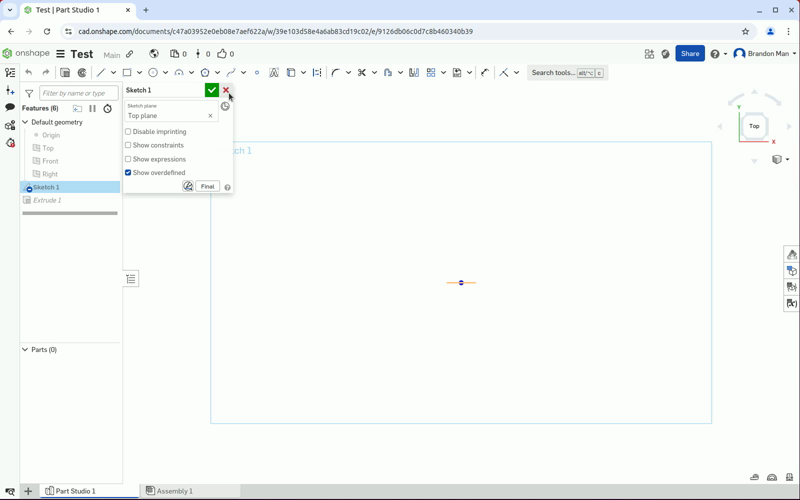
key(shift+s)
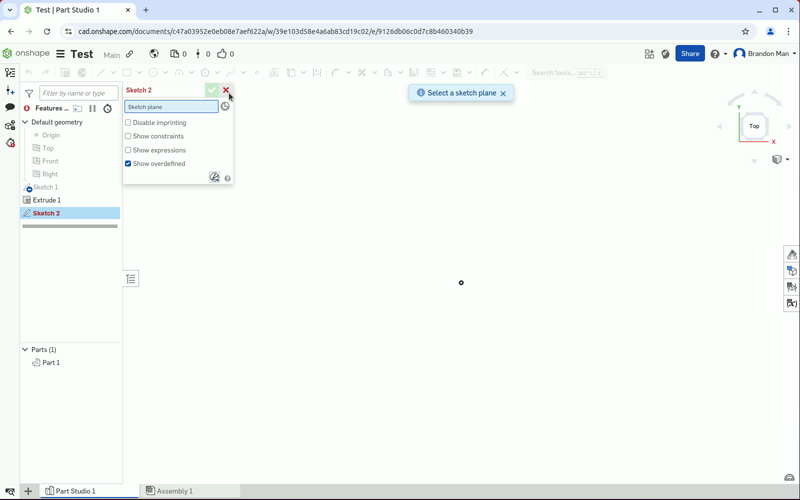
mouse_move(73, 150)
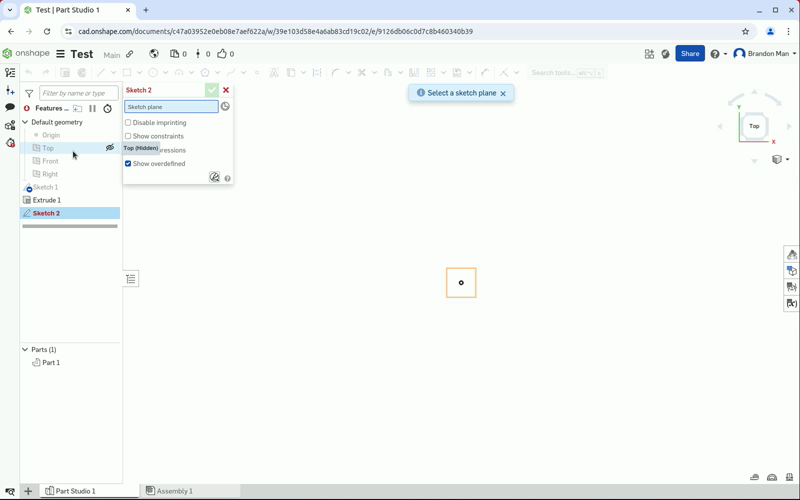
click(73, 150)
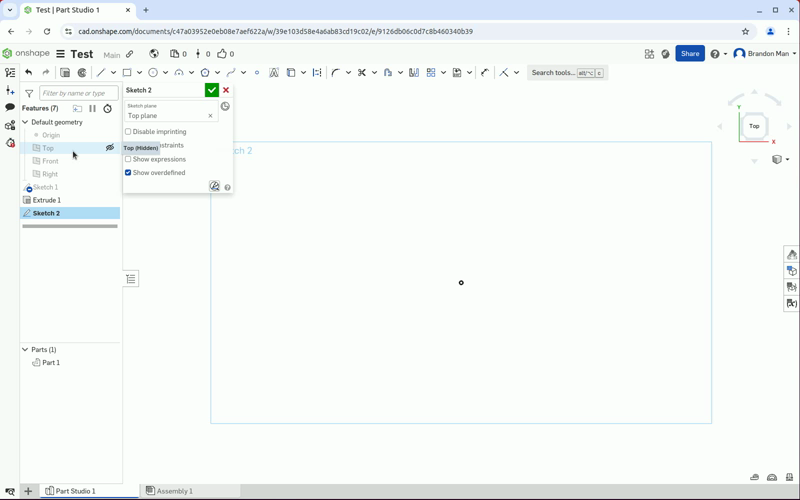
mouse_move(73, 352)
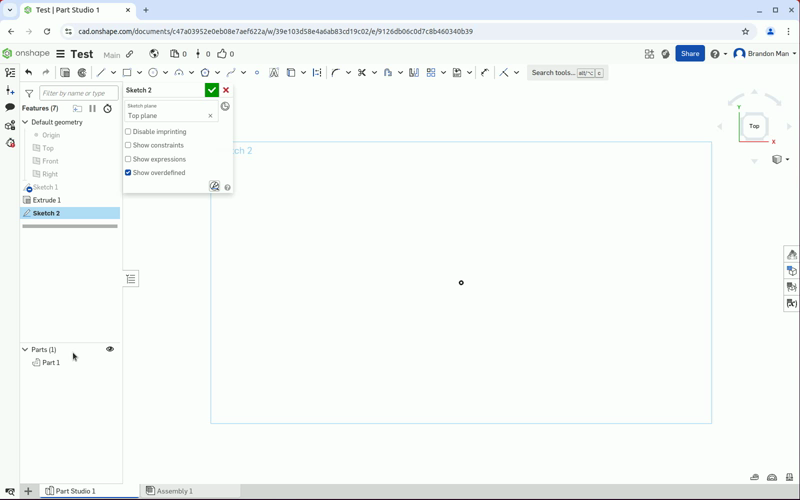
key(y)
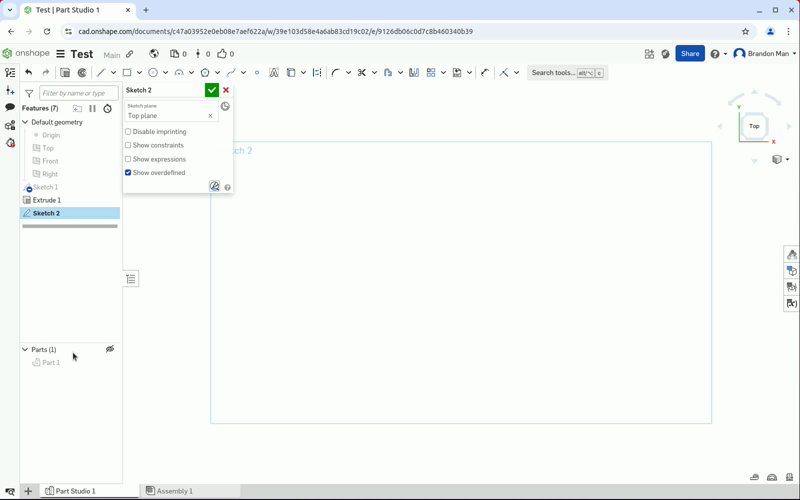
key(c)
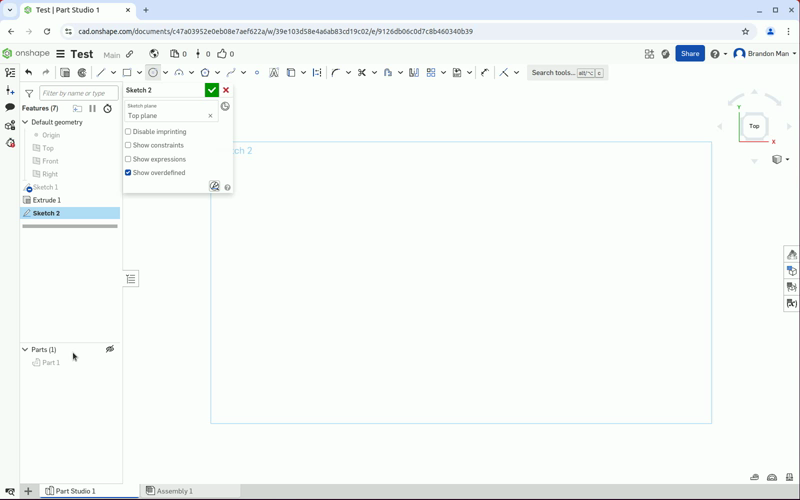
key_down(shift)
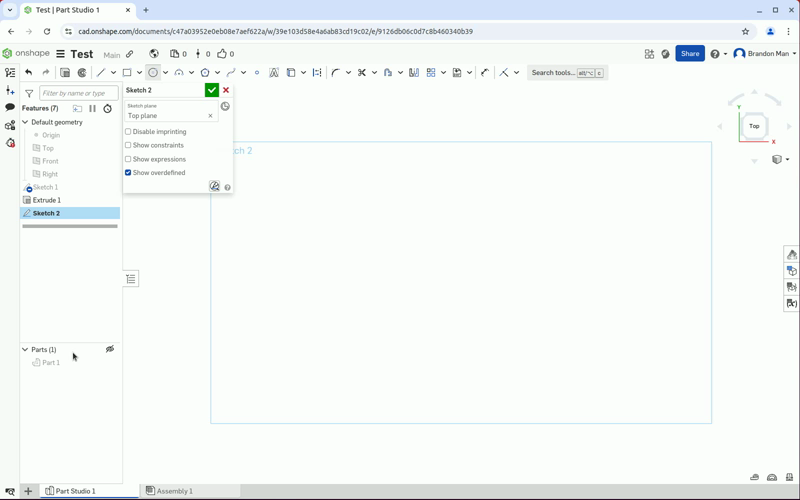
mouse_move(461, 278)
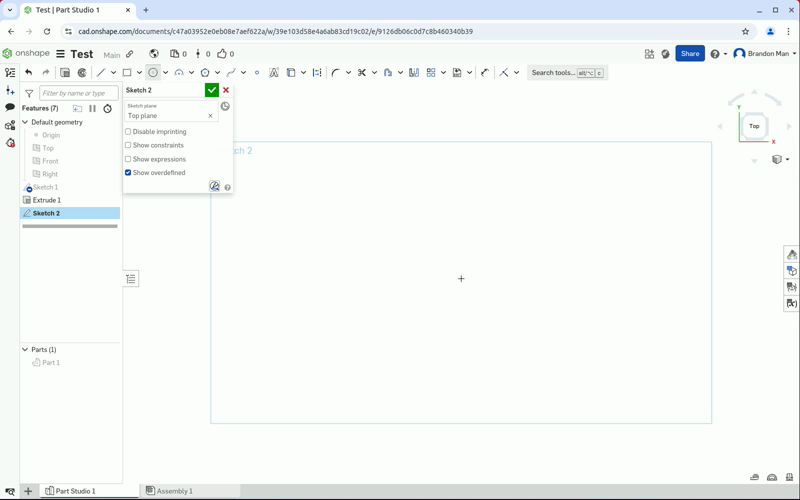
click(461, 278)
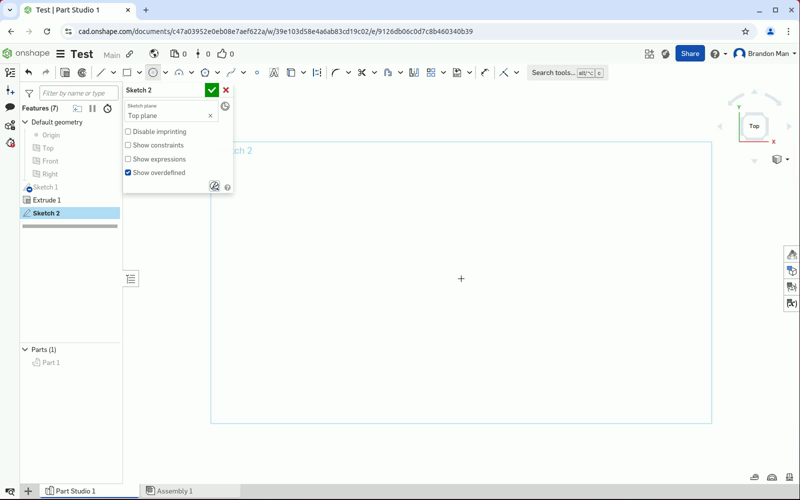
key_up(shift)
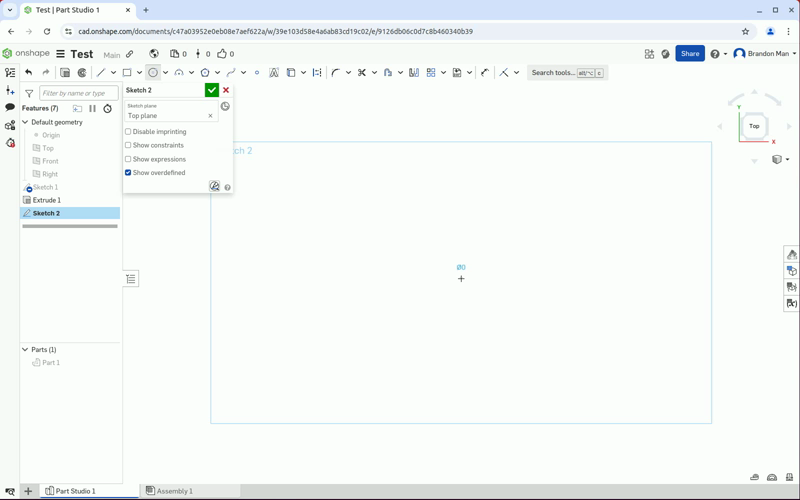
mouse_move(463, 278)
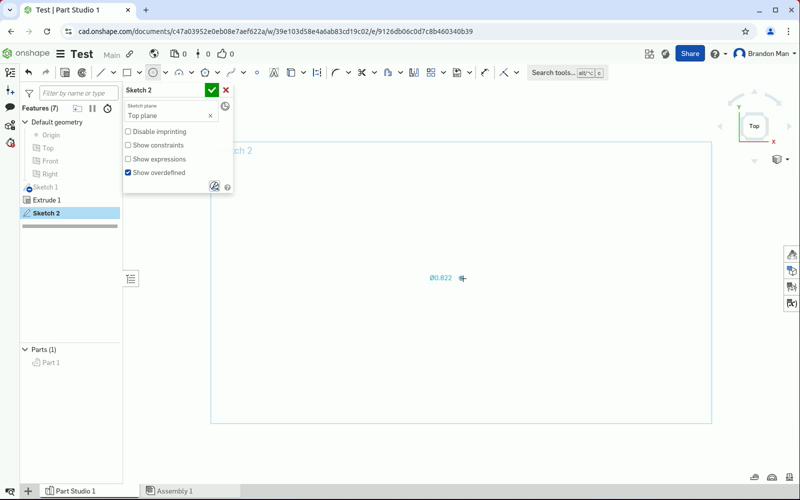
scroll(6)
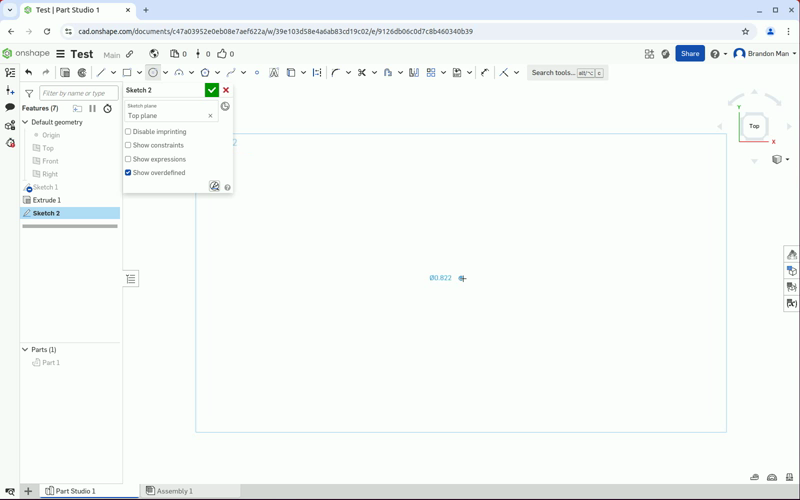
scroll(6)
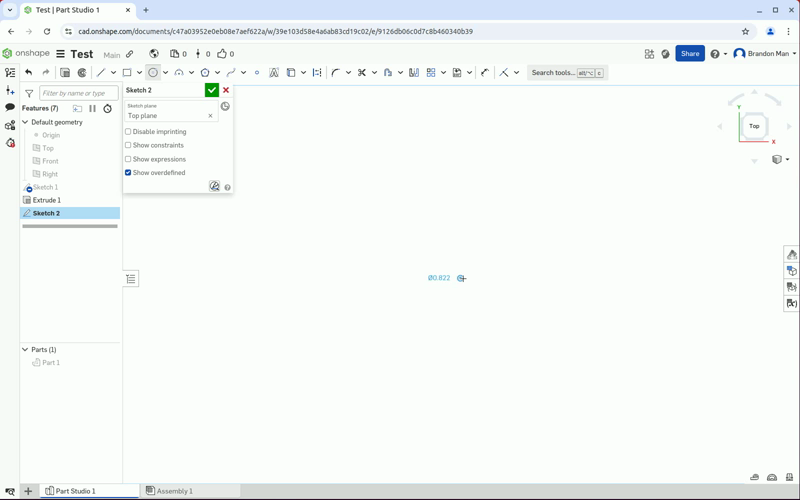
scroll(6)
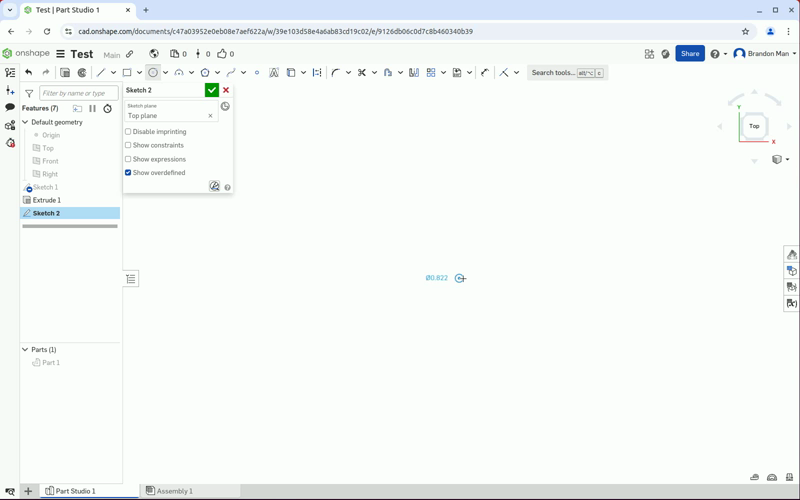
scroll(6)
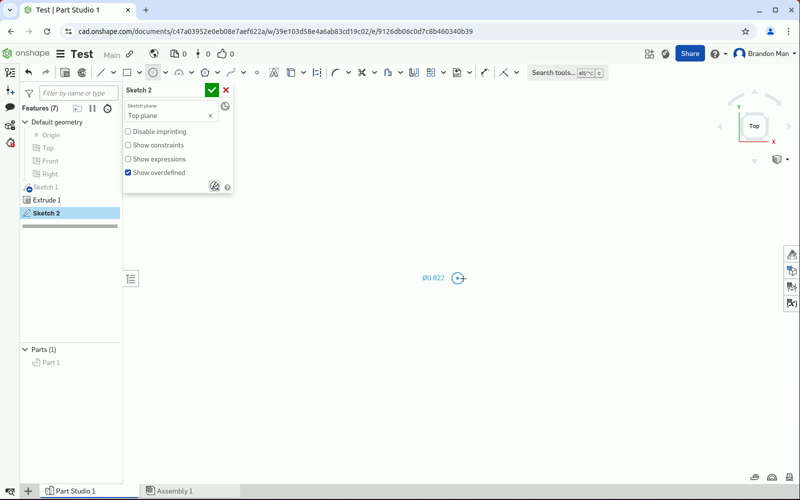
scroll(6)
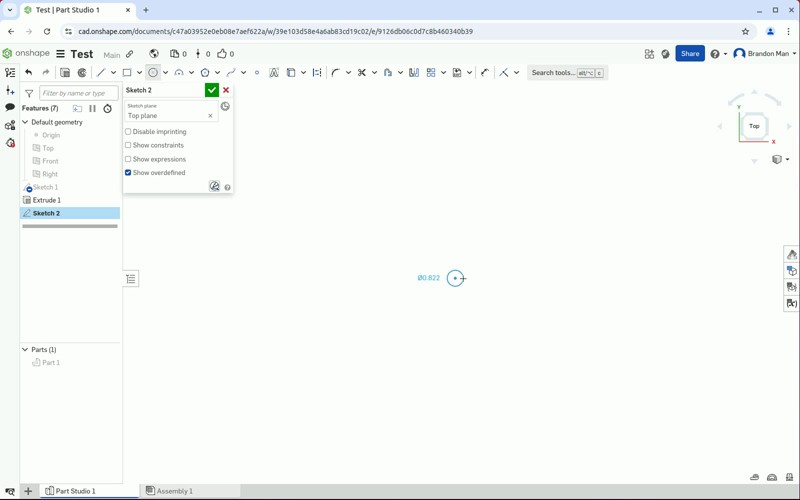
scroll(6)
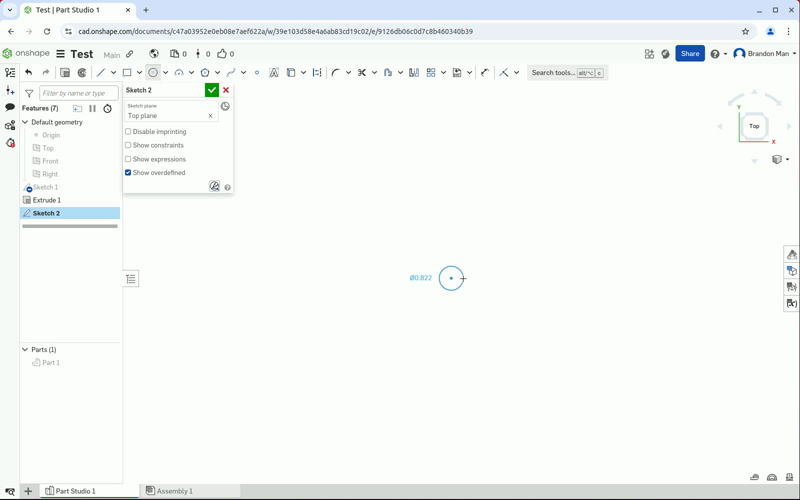
scroll(6)
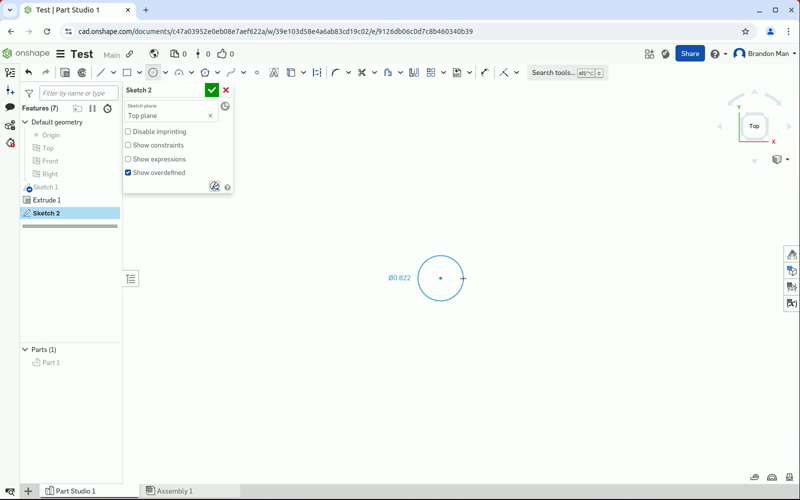
click(463, 278)
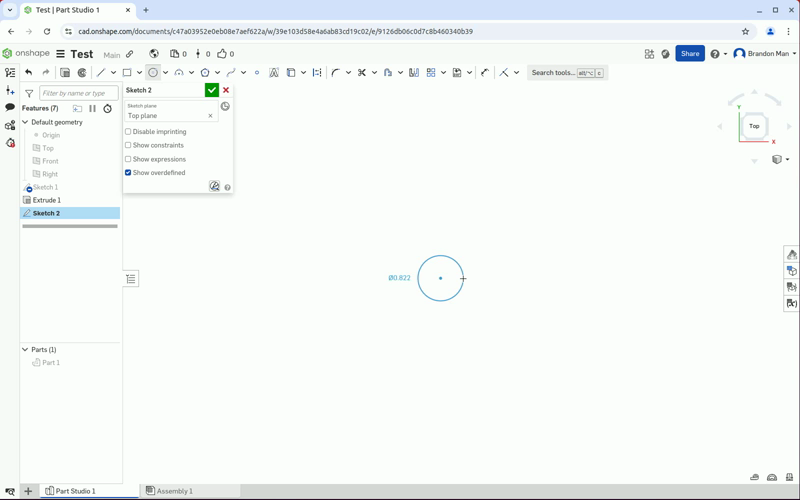
scroll(-6)
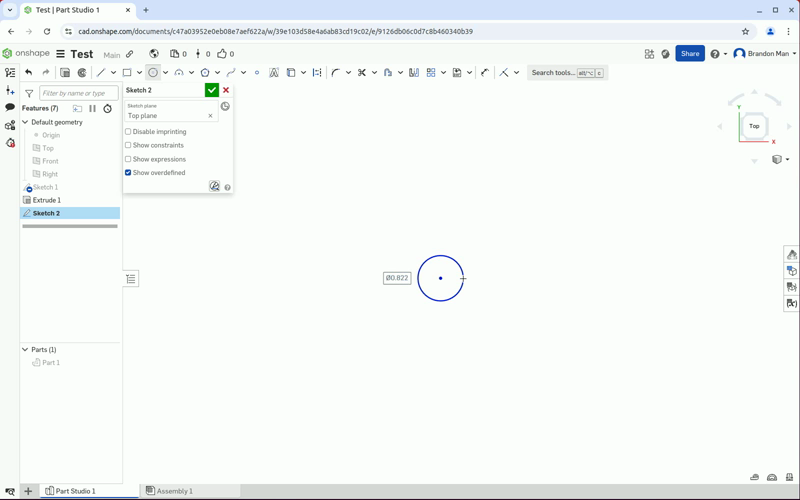
scroll(-6)
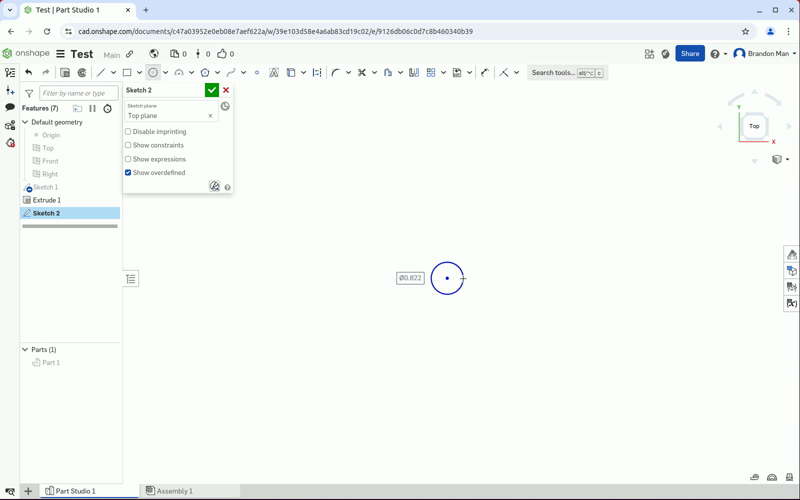
scroll(-6)
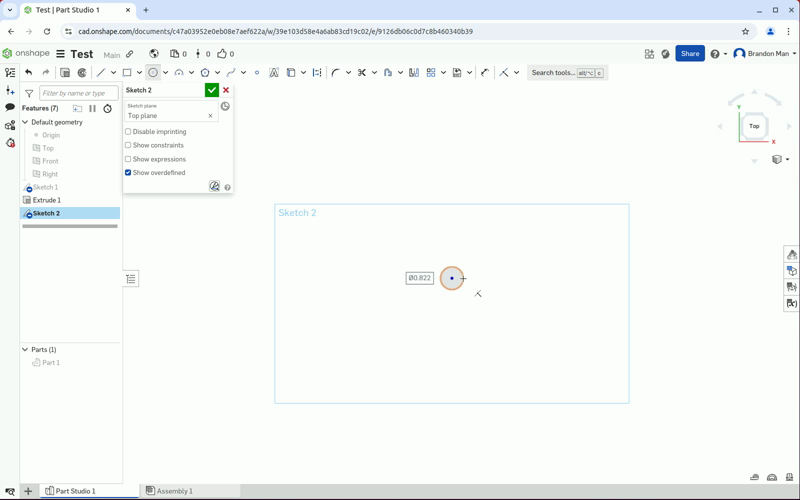
scroll(-6)
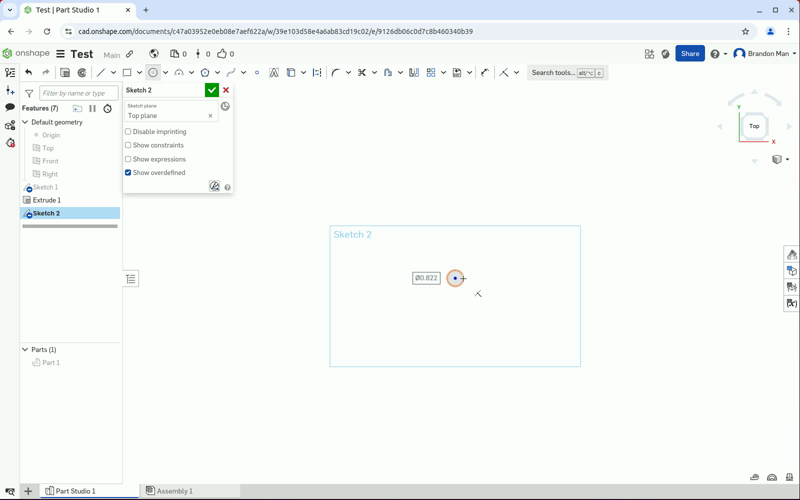
scroll(-6)
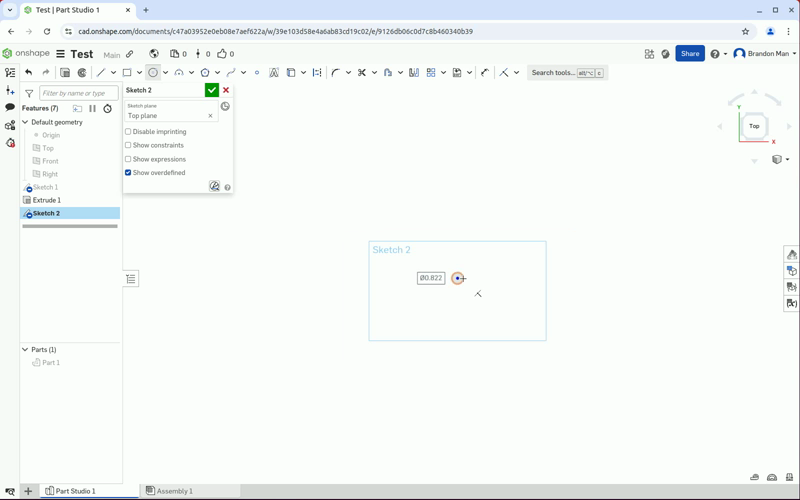
scroll(-6)
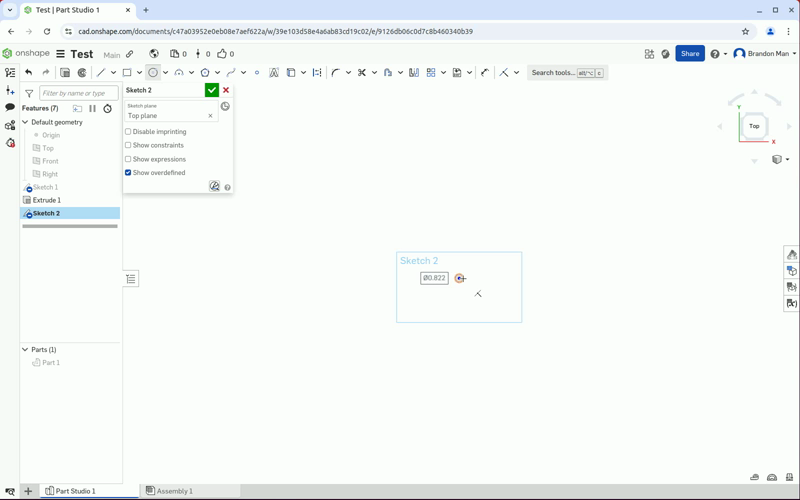
scroll(-6)
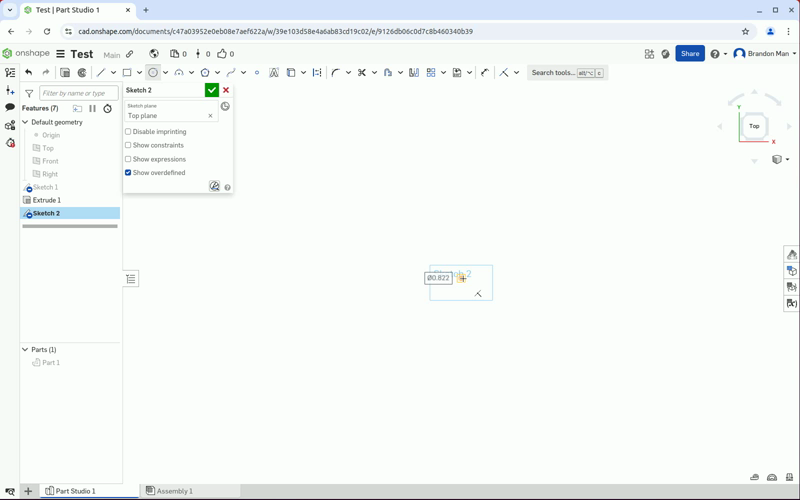
key(esc)
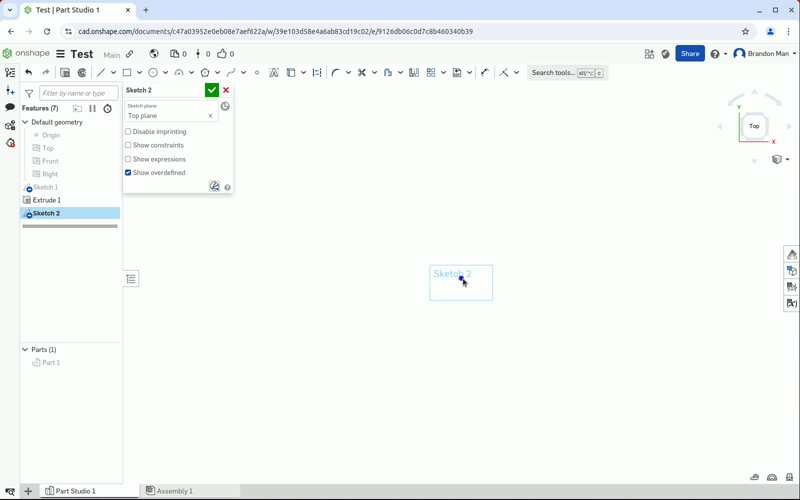
mouse_move(461, 276)
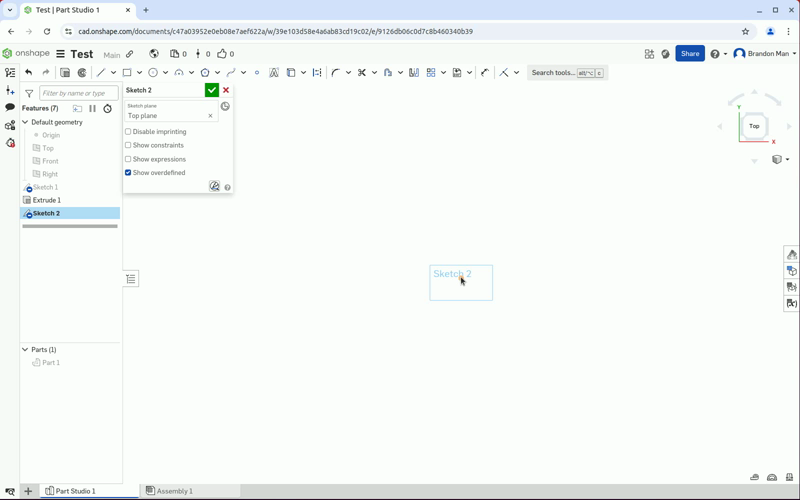
scroll(6)
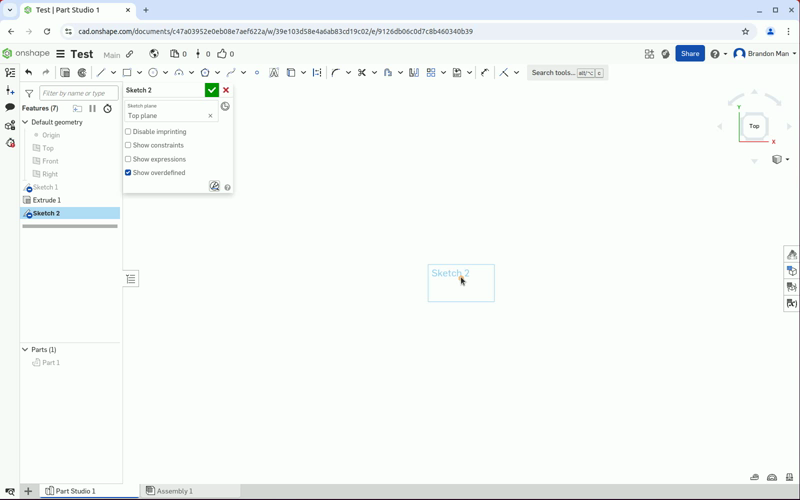
scroll(6)
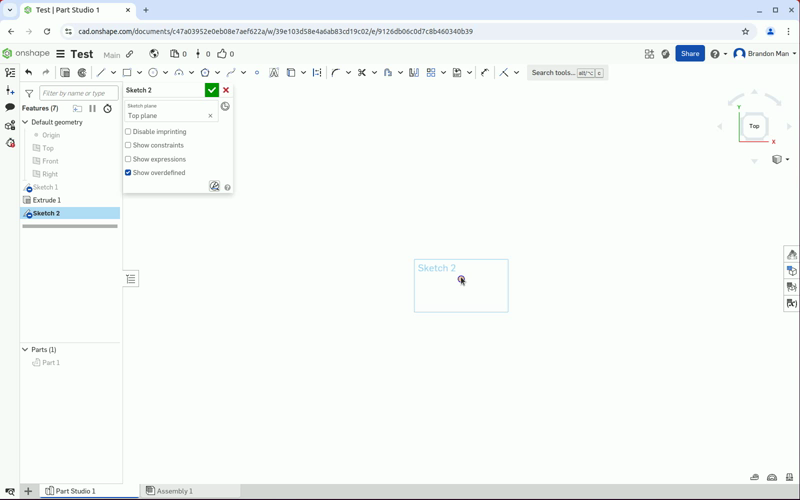
scroll(6)
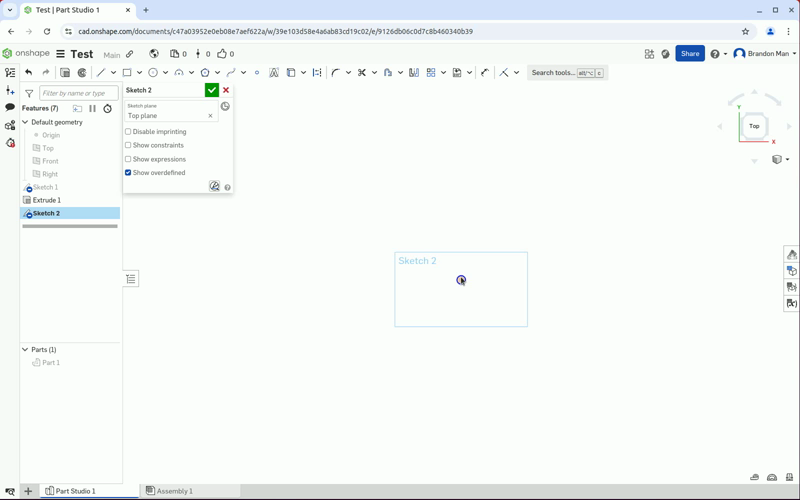
scroll(6)
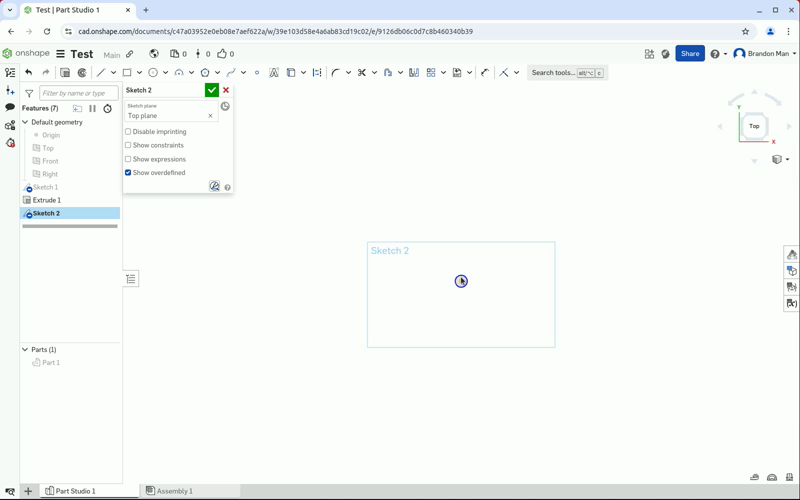
scroll(6)
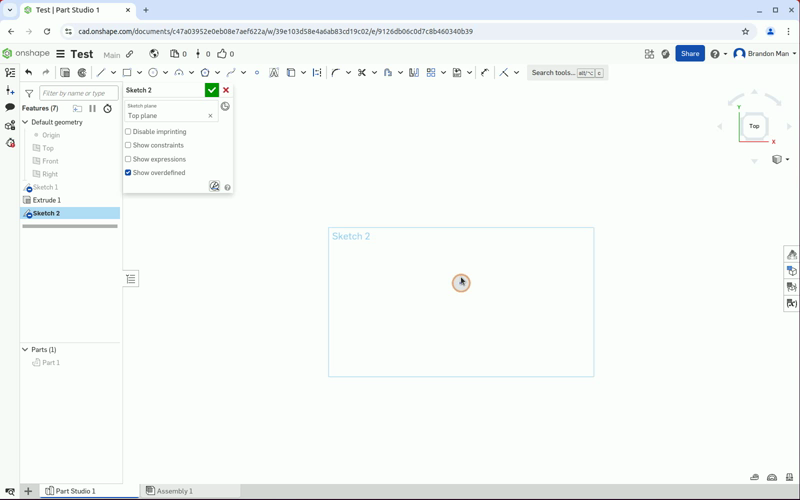
scroll(6)
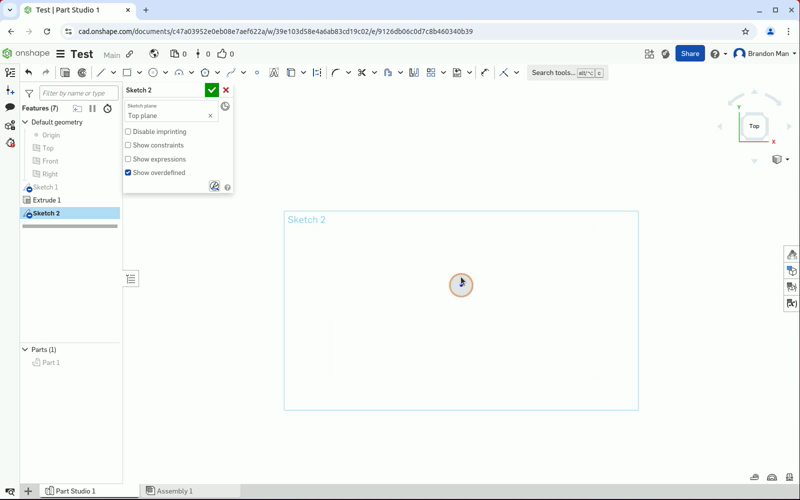
scroll(6)
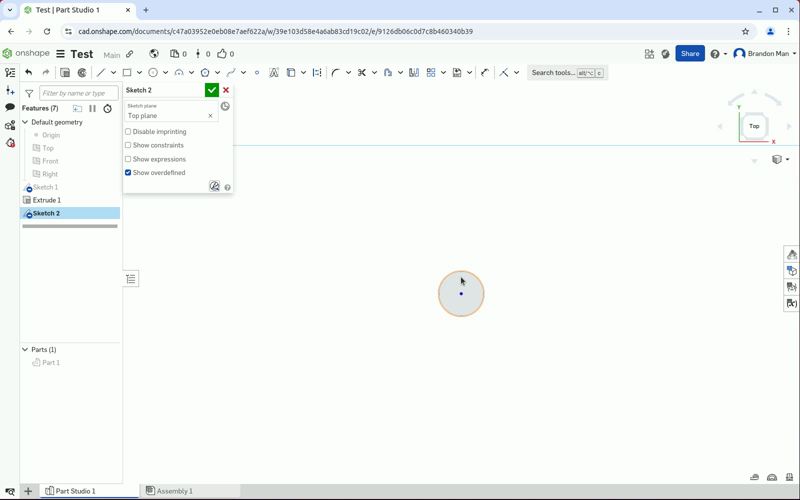
click(461, 276)
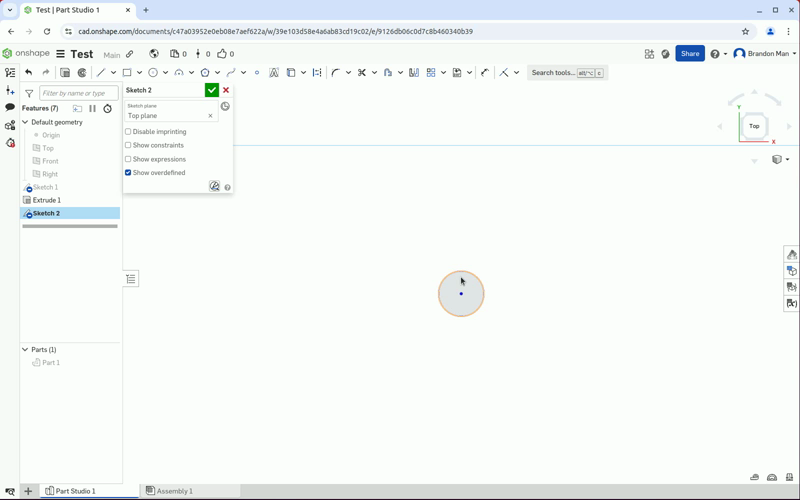
scroll(-6)
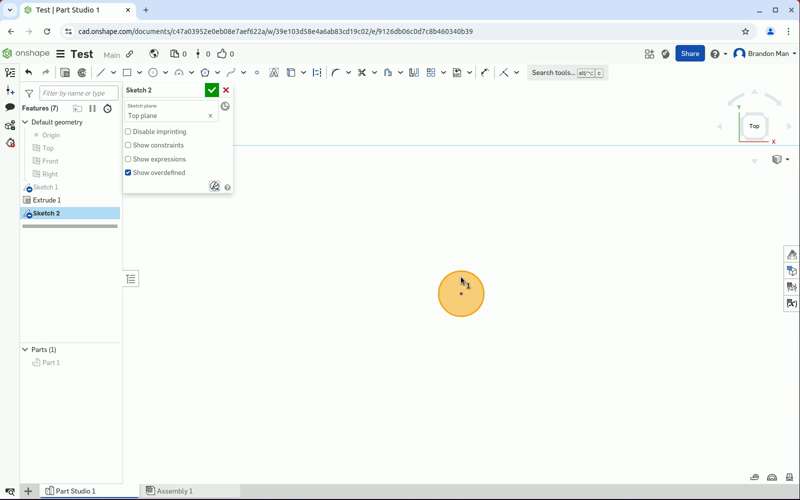
scroll(-6)
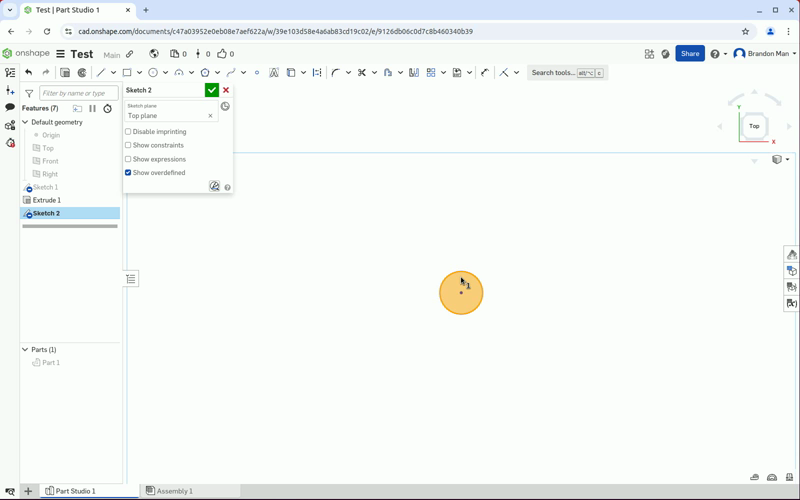
scroll(-6)
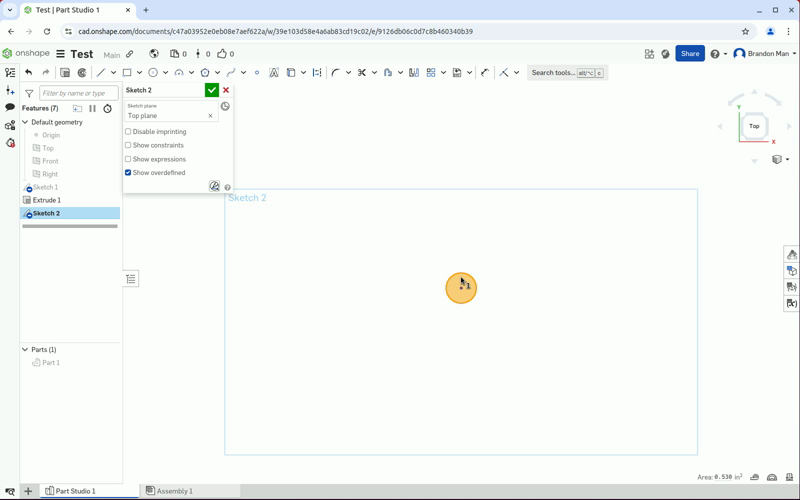
scroll(-6)
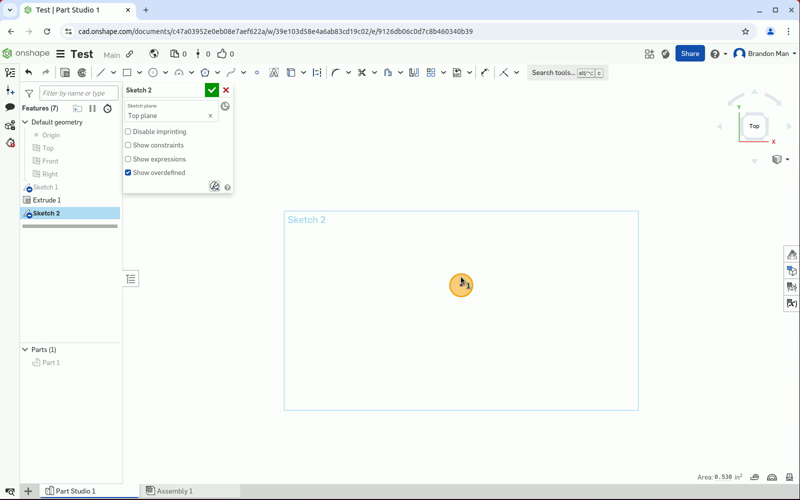
scroll(-6)
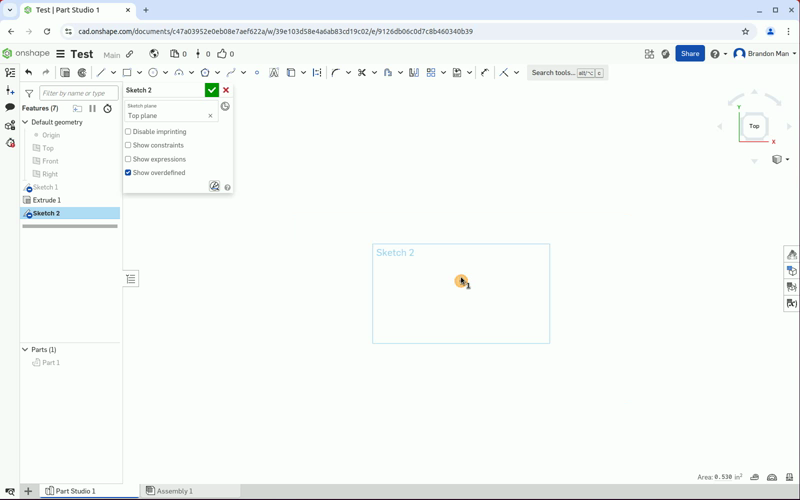
scroll(-6)
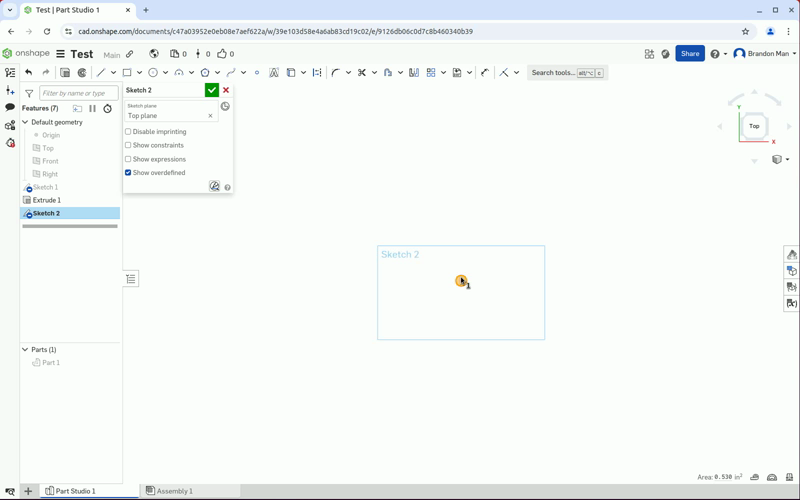
scroll(-6)
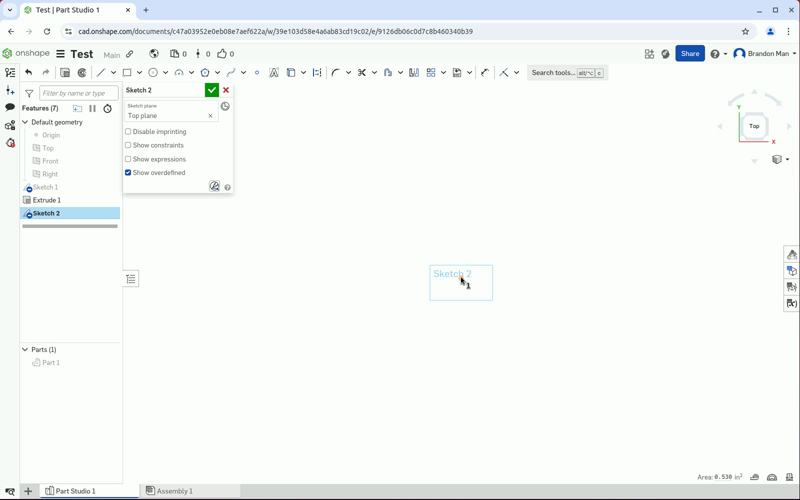
mouse_move(73, 352)
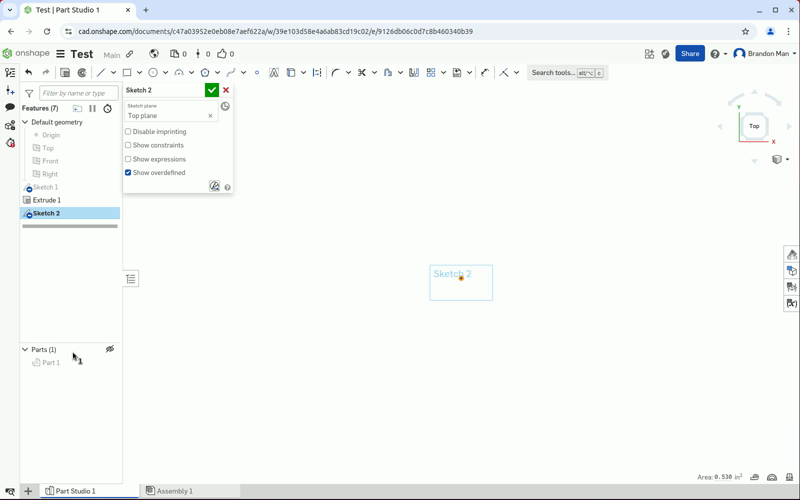
key(shift+y)
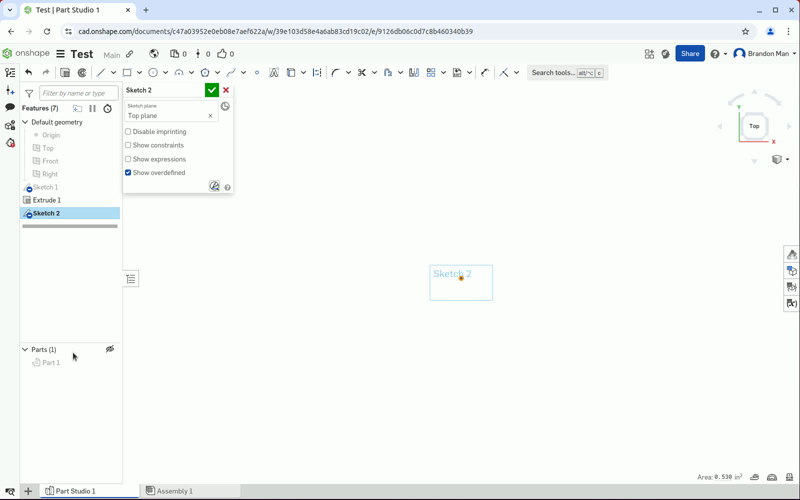
key(shift+e)
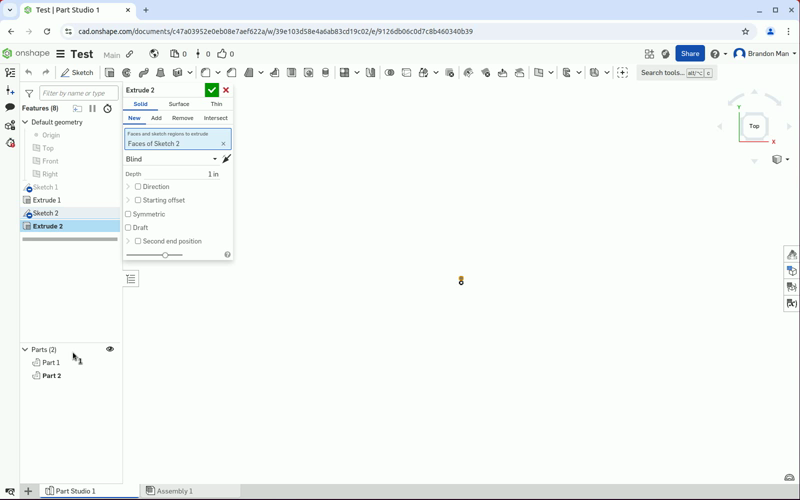
mouse_move(143, 106)
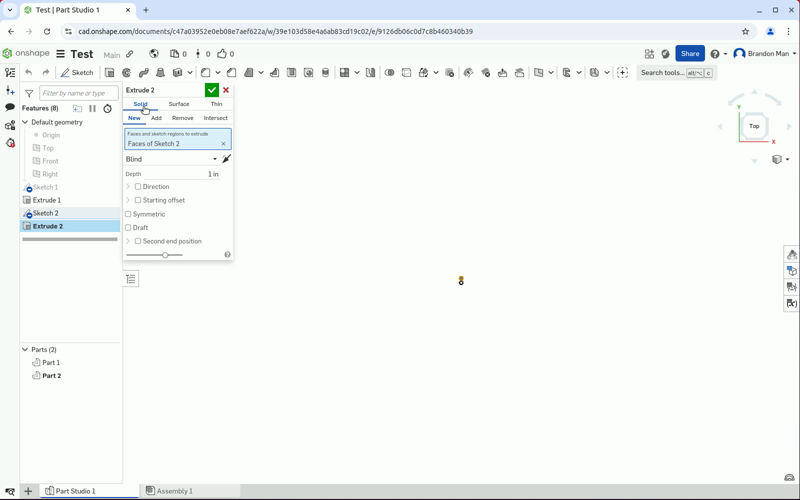
click(143, 106)
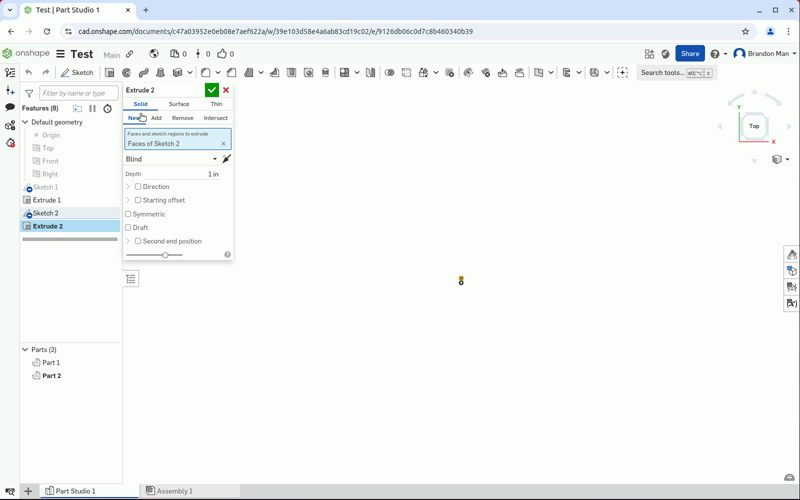
mouse_move(137, 120)
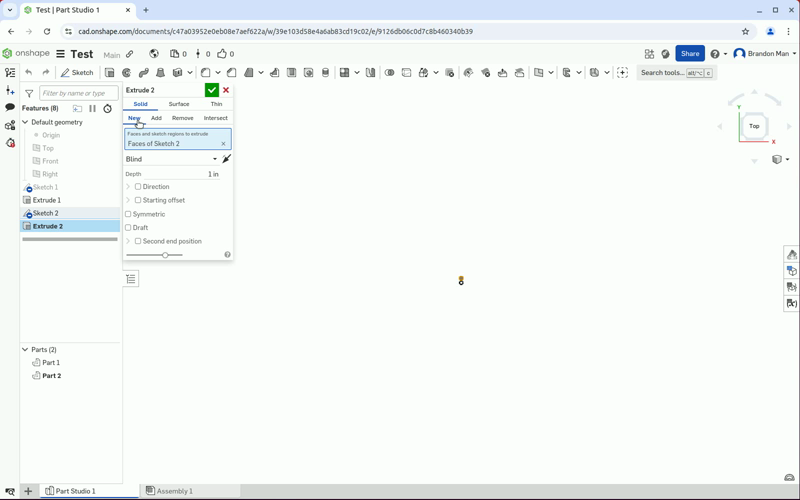
click(137, 120)
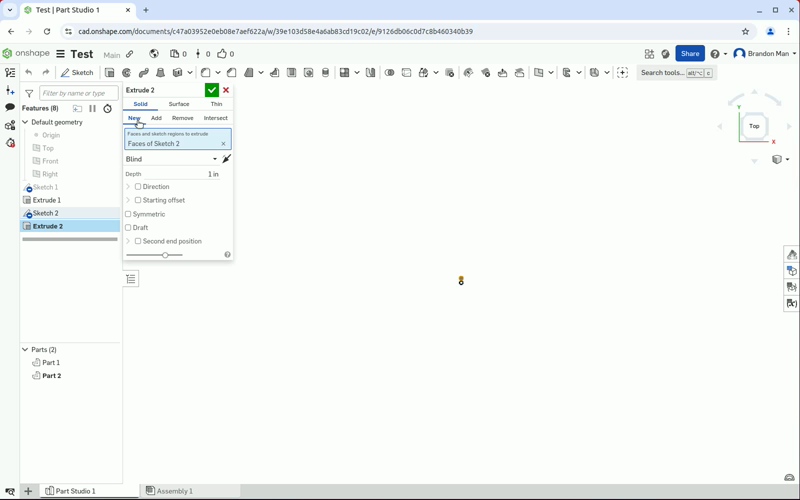
key(tab, 4)
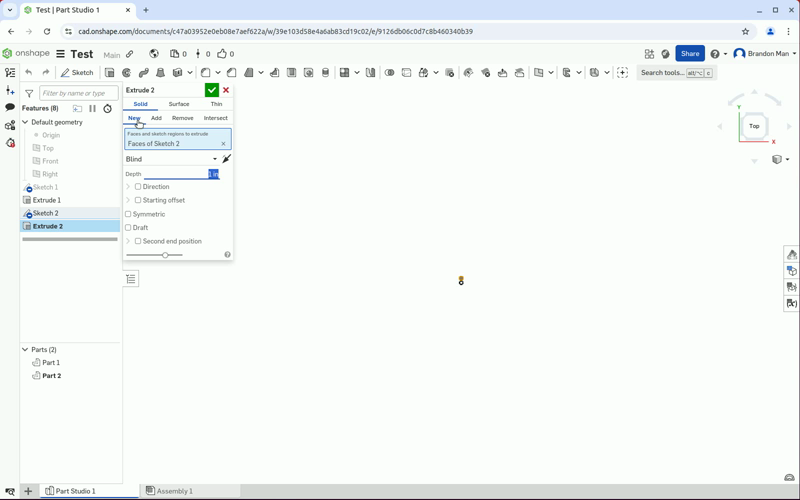
text(21.905)
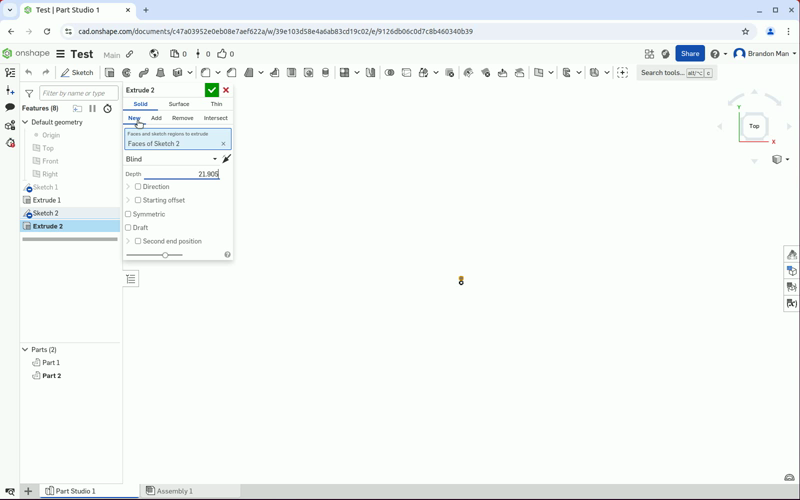
key(enter)
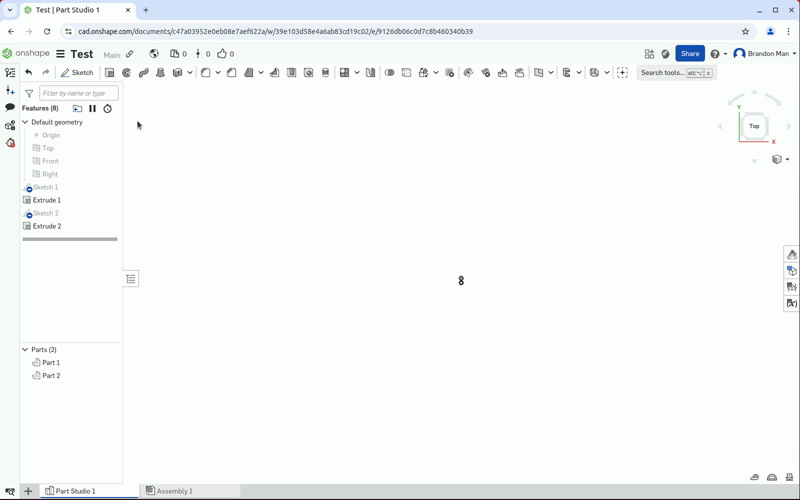
key(shift+h)
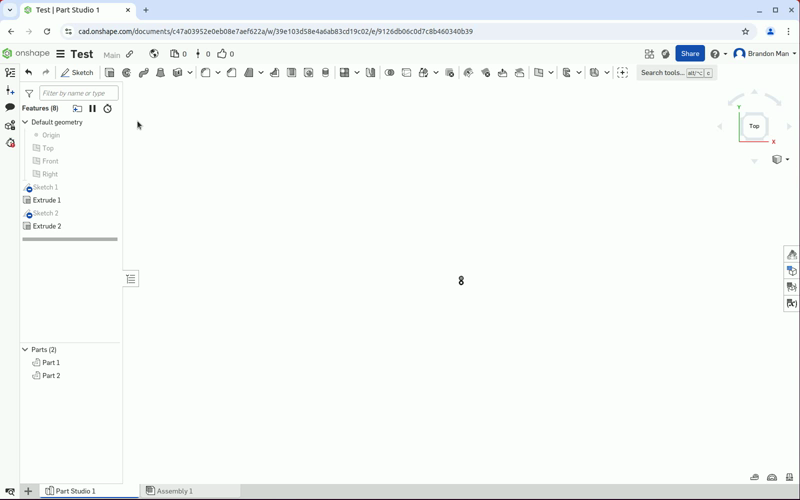
key(shift+h)
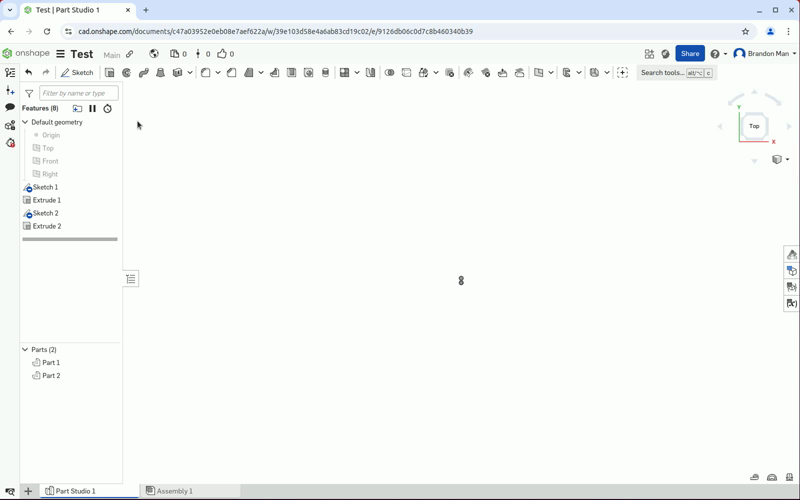
key(shift+7)
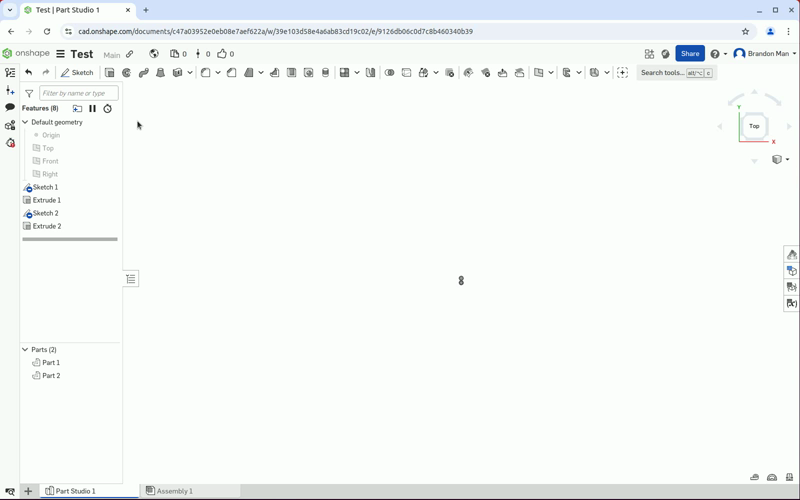
key(up, 3)
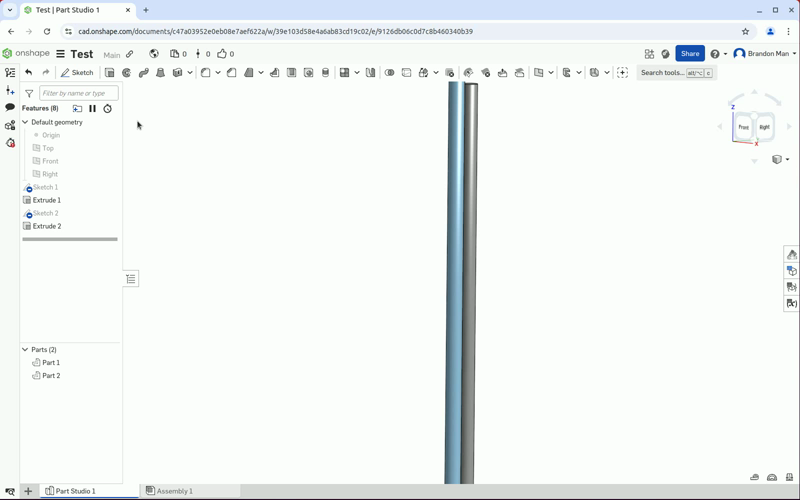
key(left, 3)
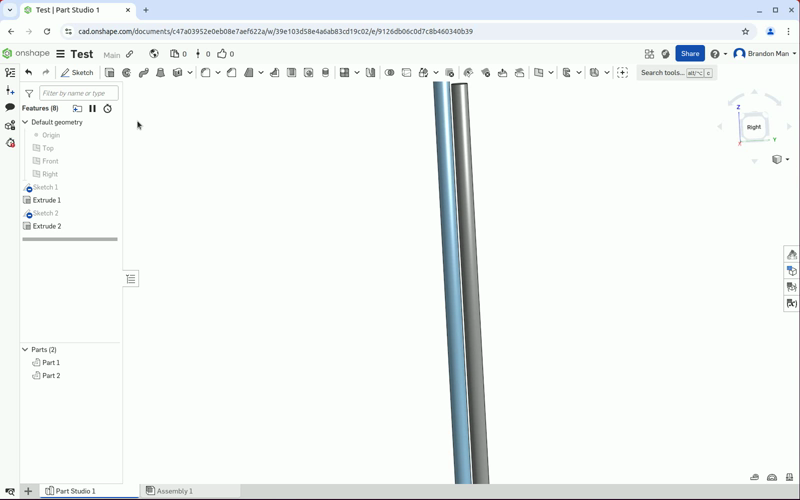
key(right, 3)
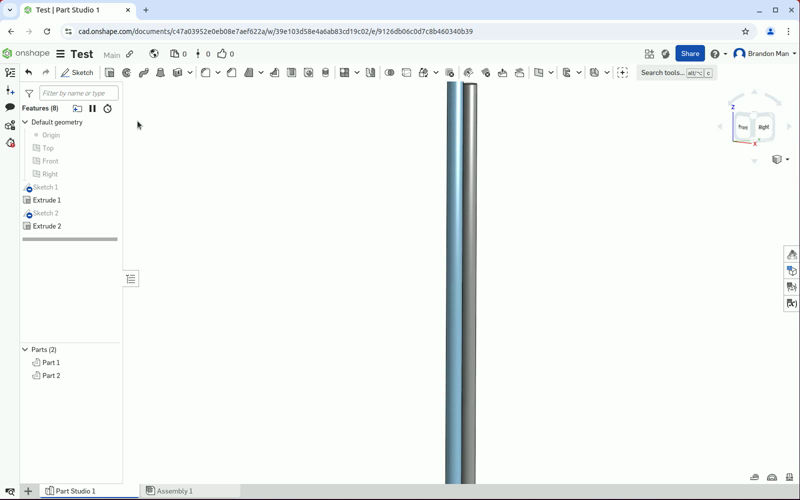
key(down, 3)
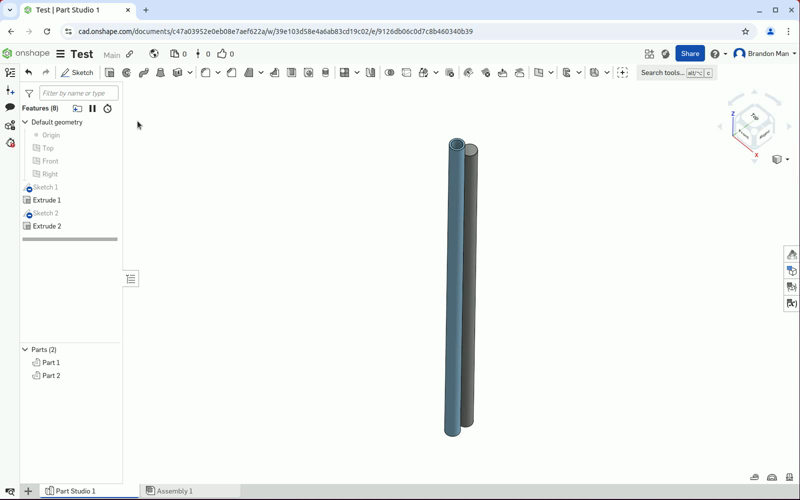
mouse_move(73, 189)
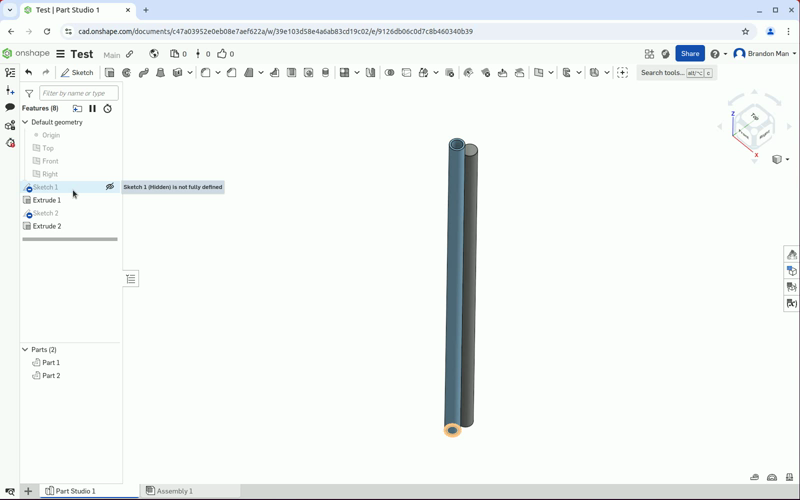
click(73, 189)